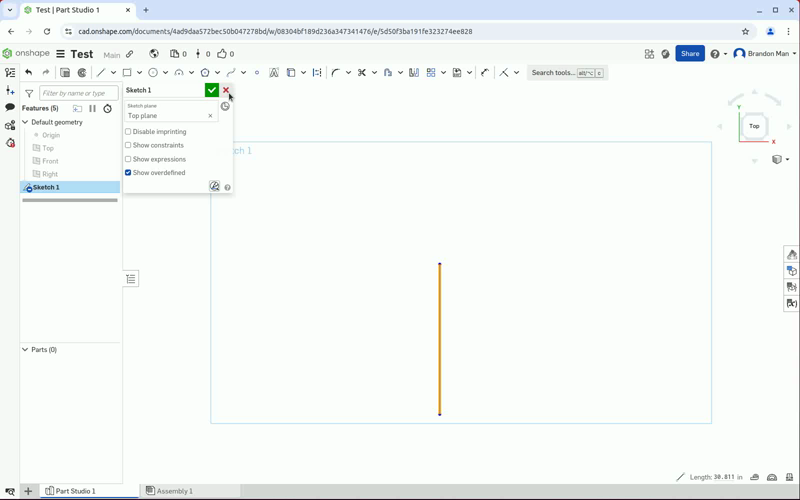
key(shift+h)
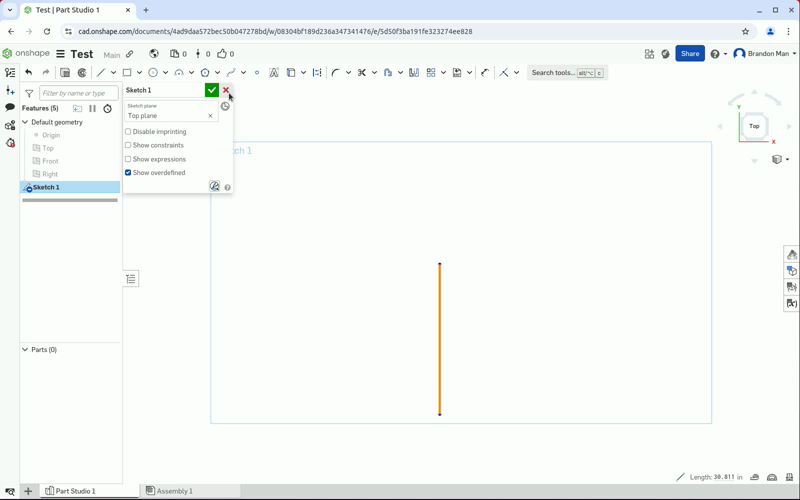
key(shift+s)
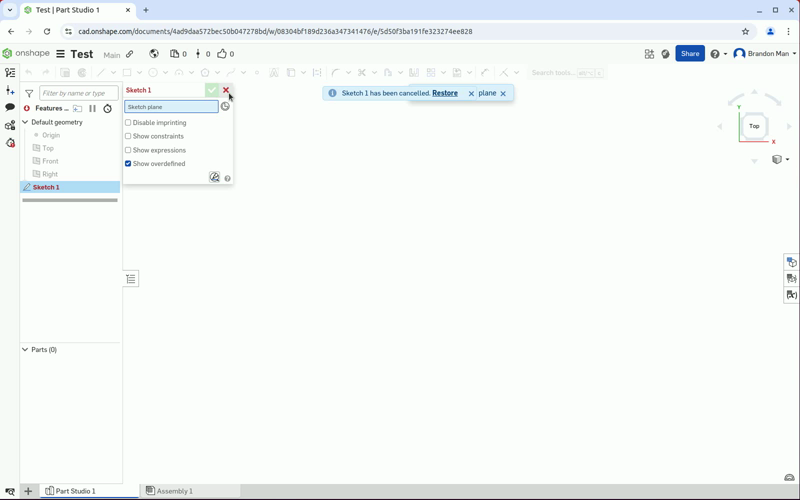
mouse_move(73, 150)
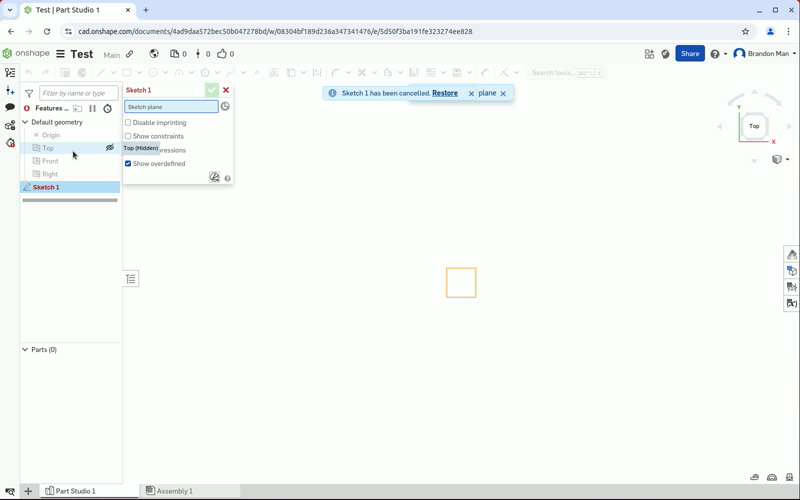
click(73, 150)
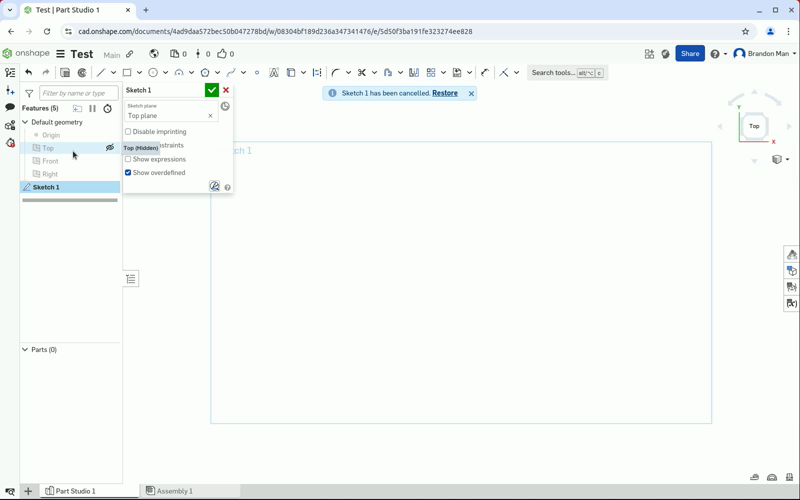
mouse_move(73, 352)
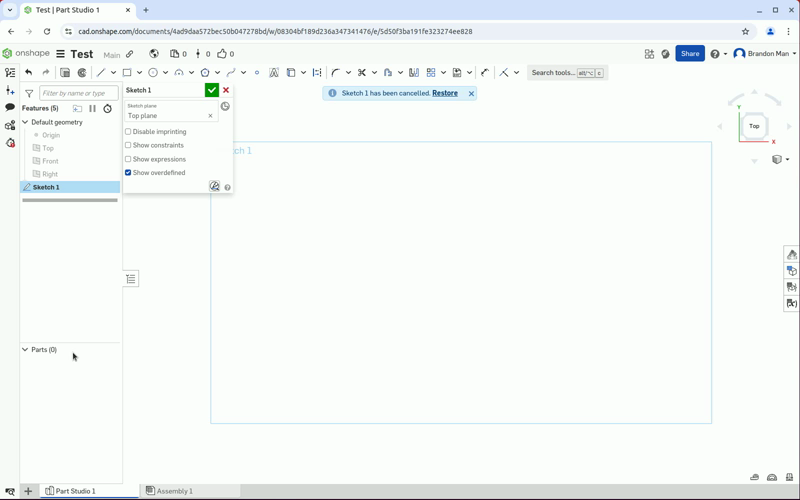
key(y)
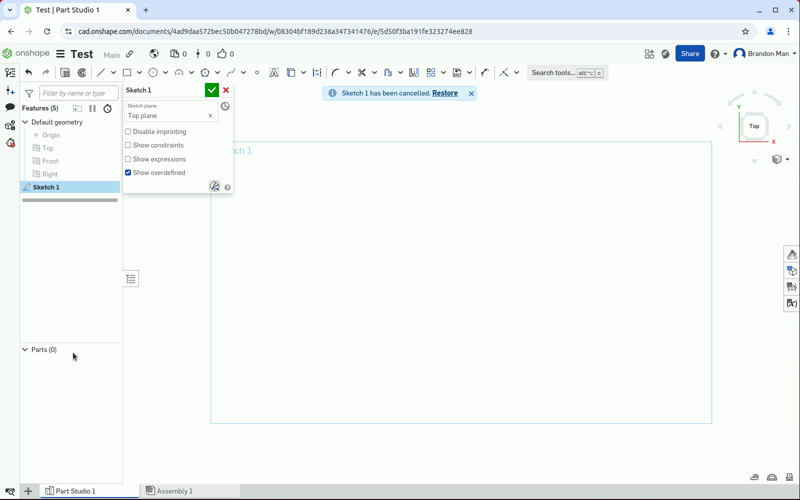
key(c)
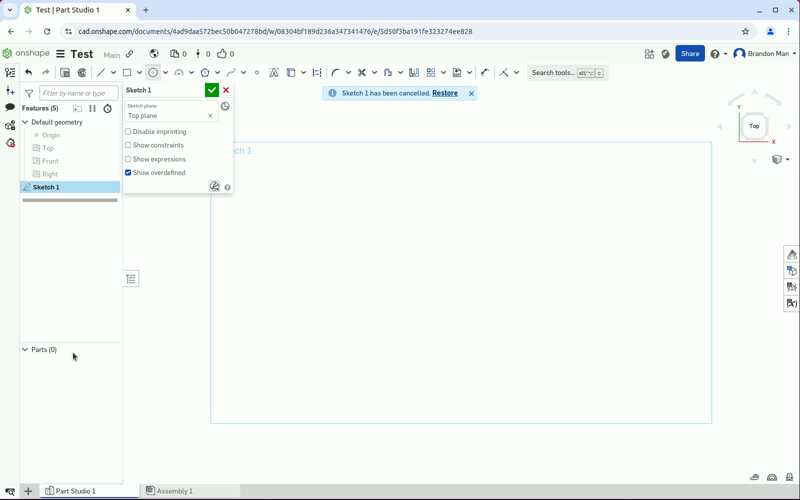
key_down(shift)
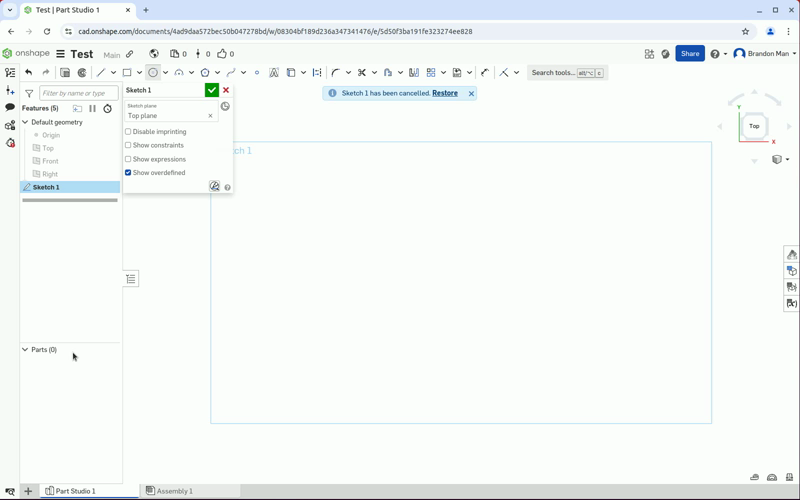
mouse_move(461, 282)
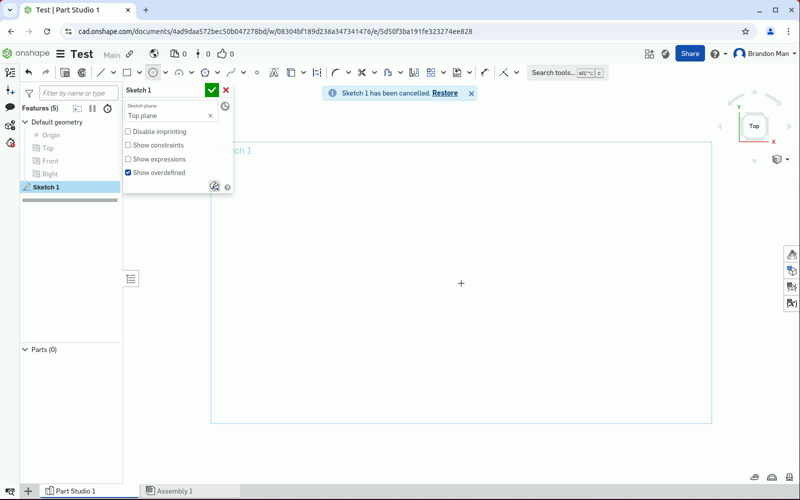
click(461, 282)
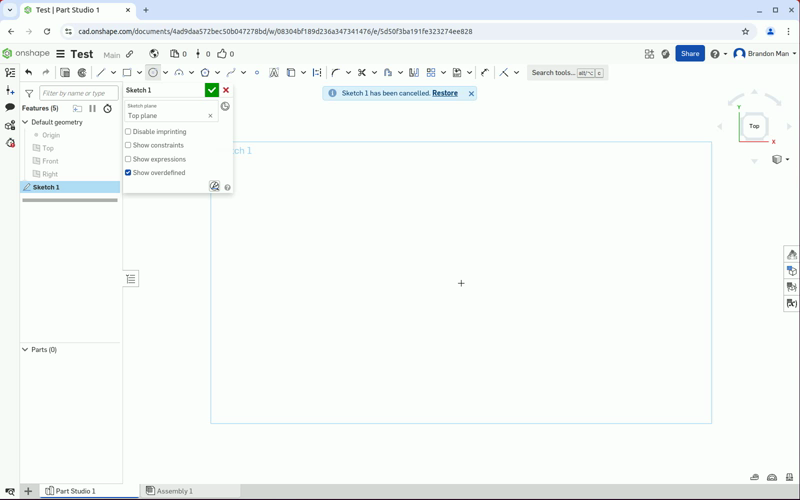
key_up(shift)
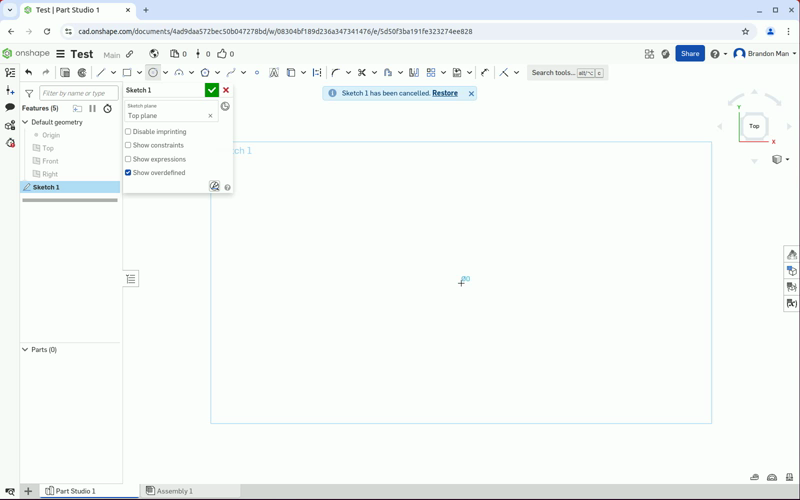
mouse_move(490, 282)
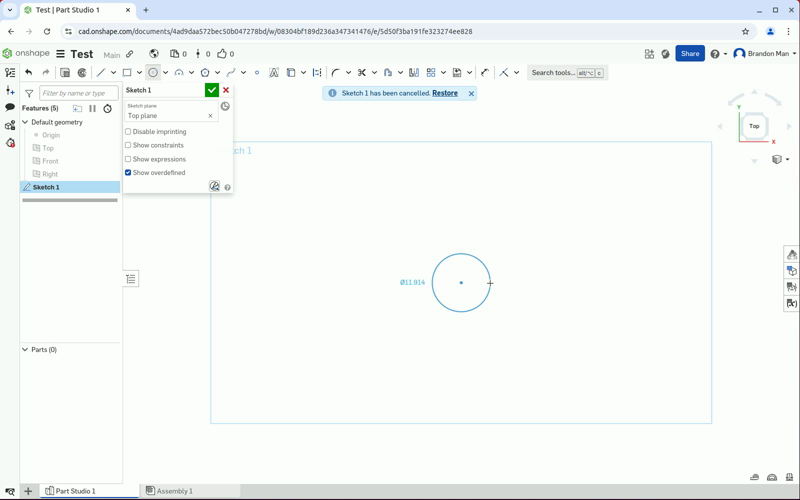
click(490, 282)
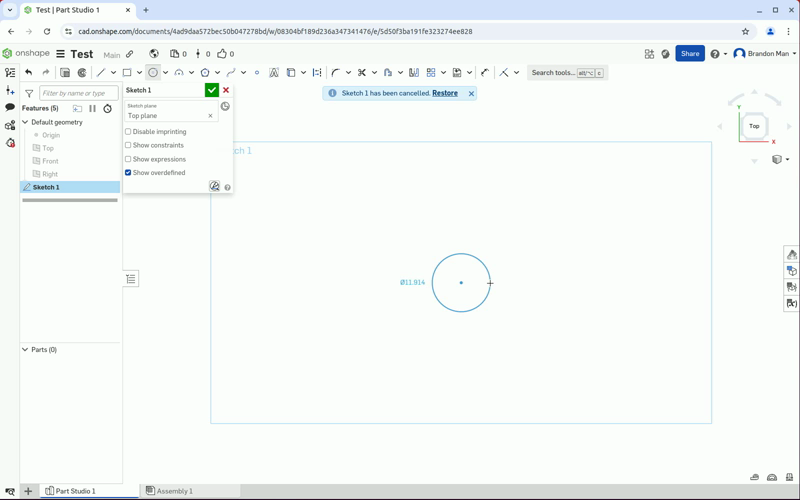
key(esc)
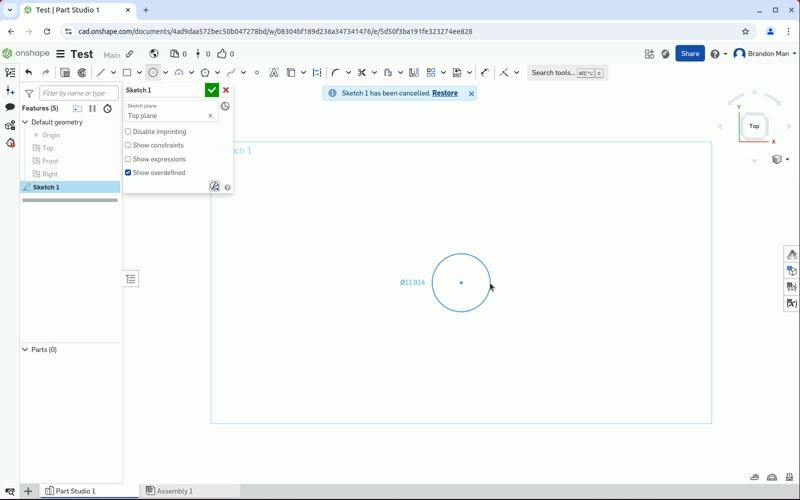
key(c)
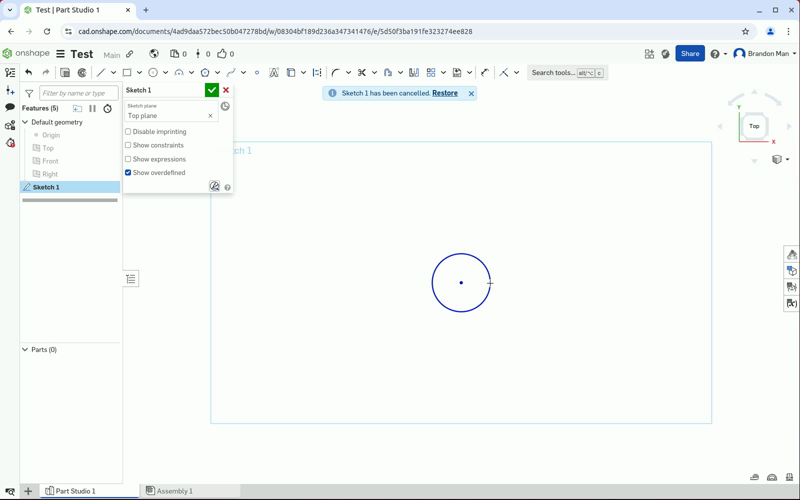
key_down(shift)
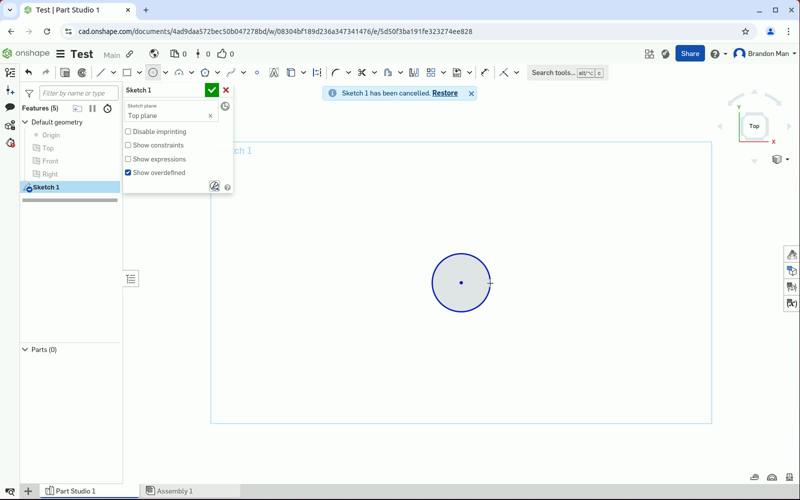
mouse_move(461, 282)
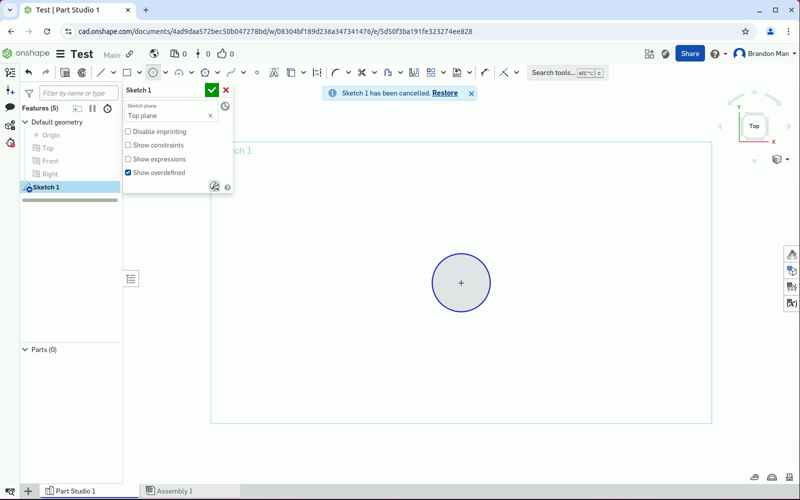
click(461, 282)
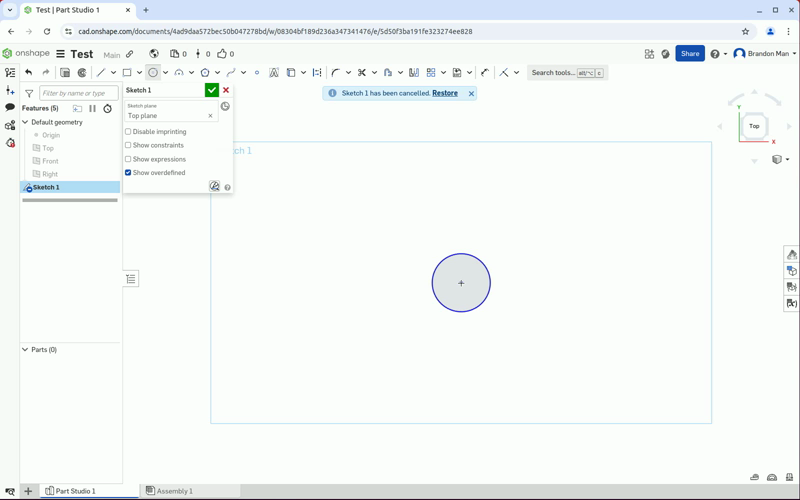
key_up(shift)
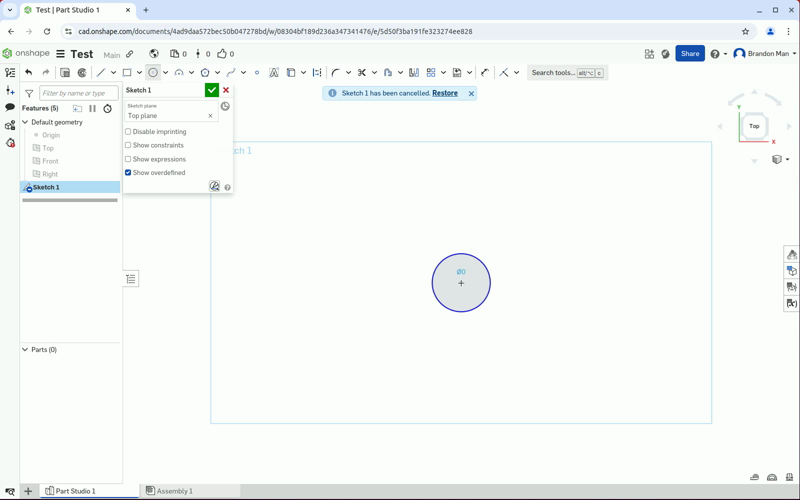
mouse_move(465, 282)
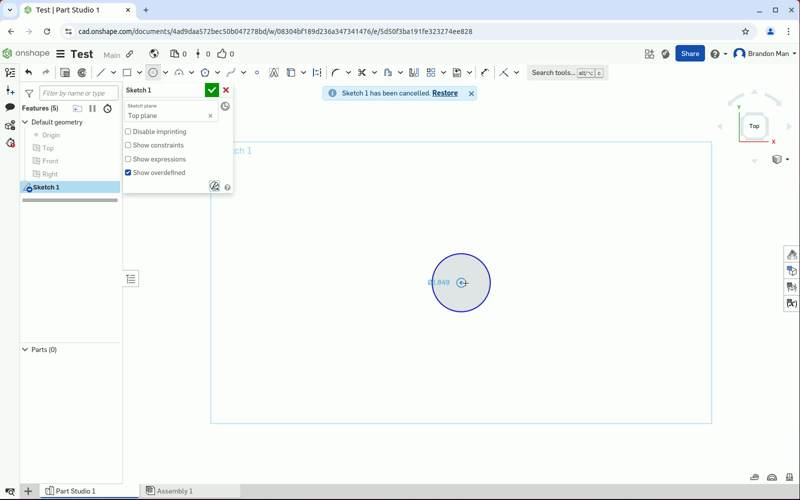
scroll(6)
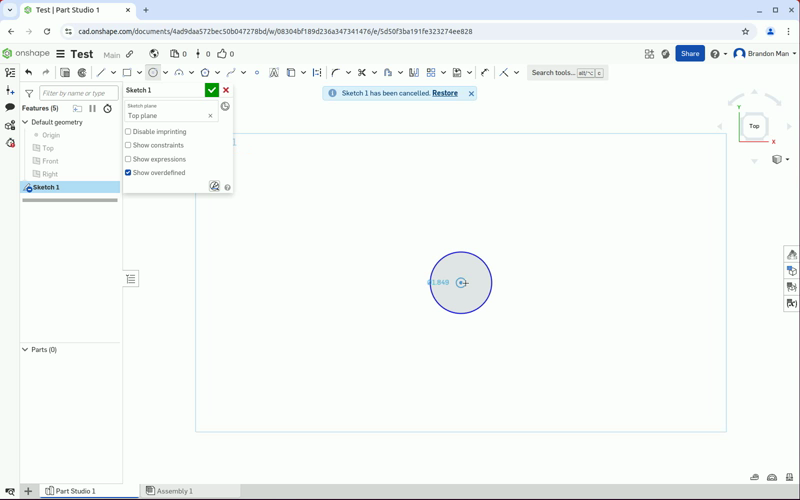
scroll(6)
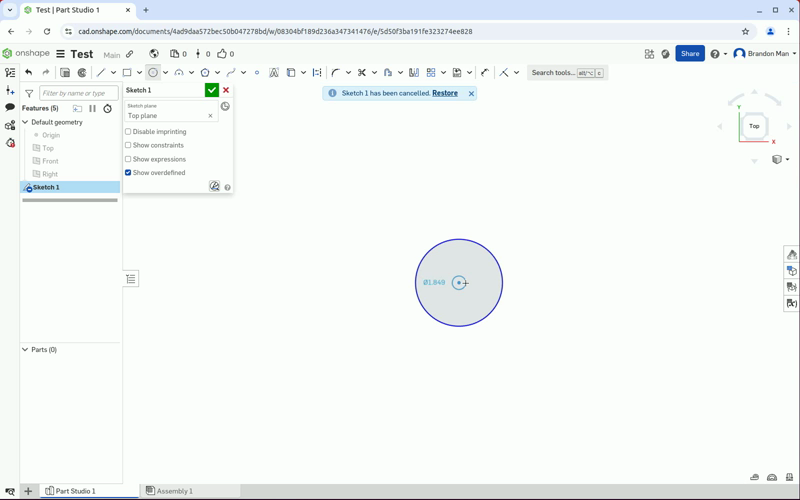
scroll(6)
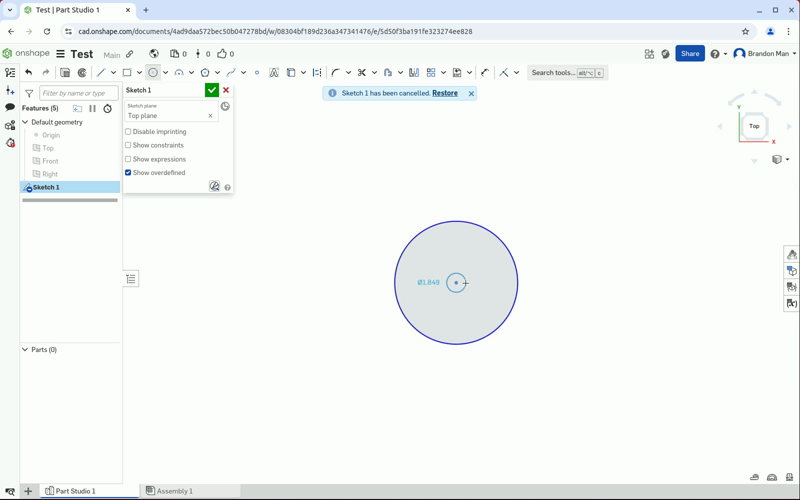
scroll(6)
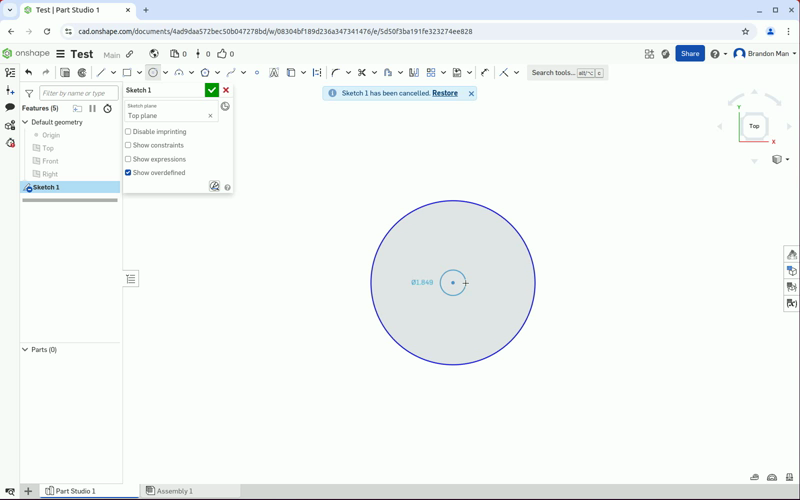
scroll(6)
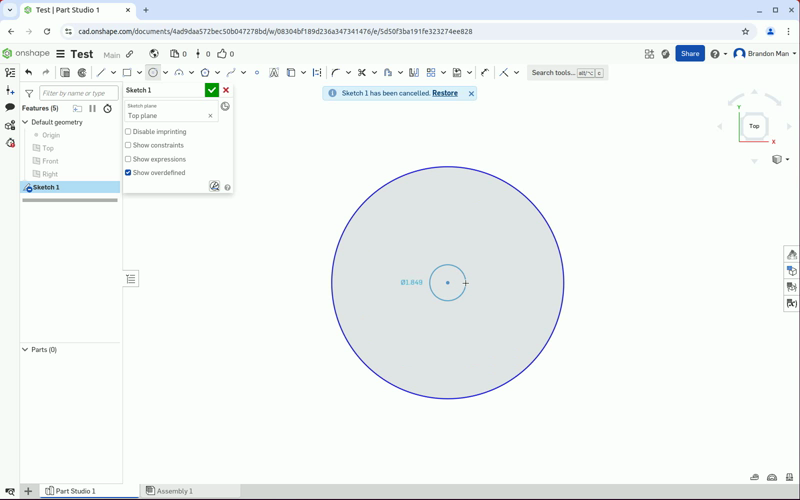
scroll(6)
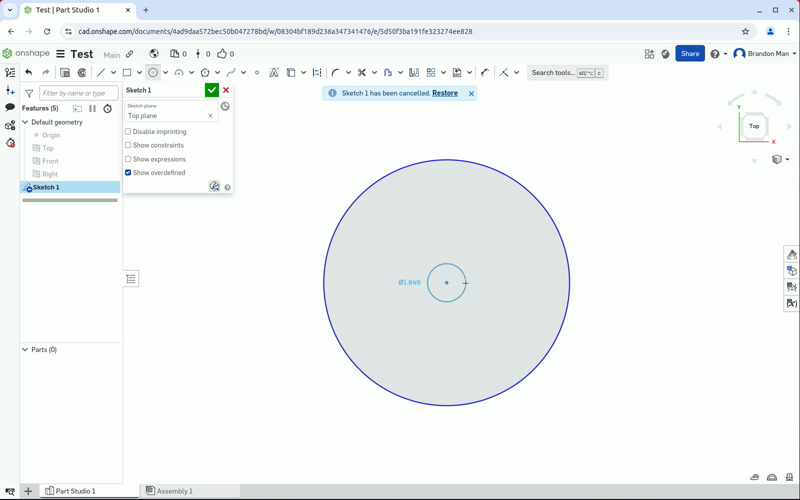
scroll(6)
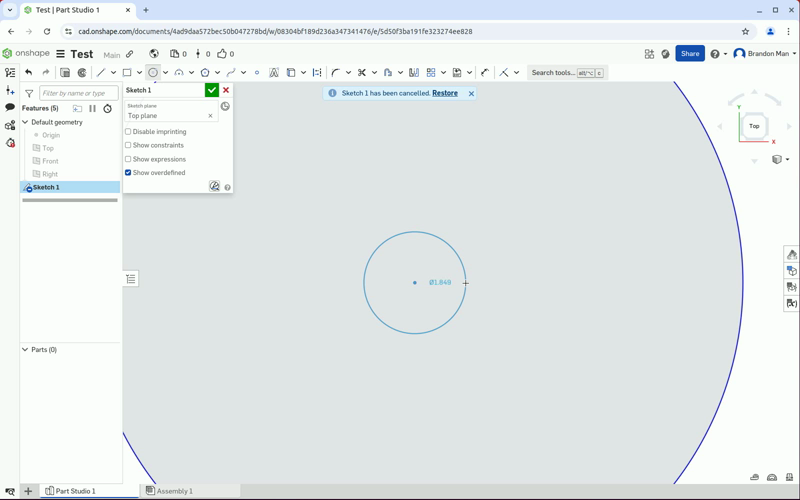
click(465, 282)
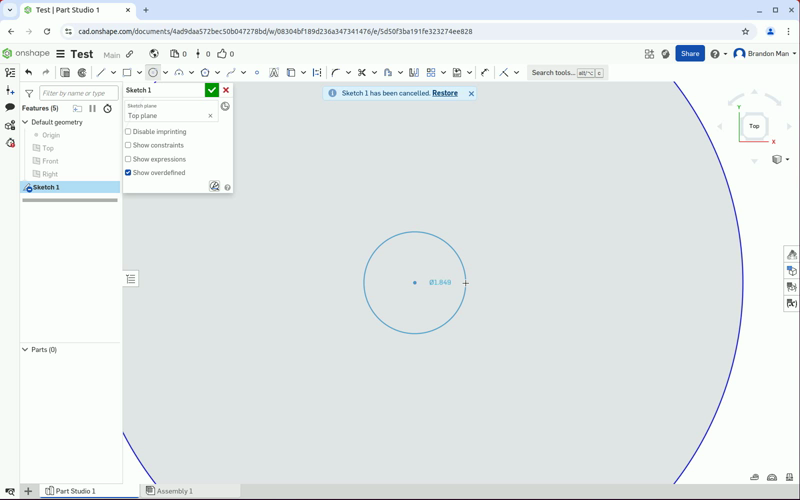
scroll(-6)
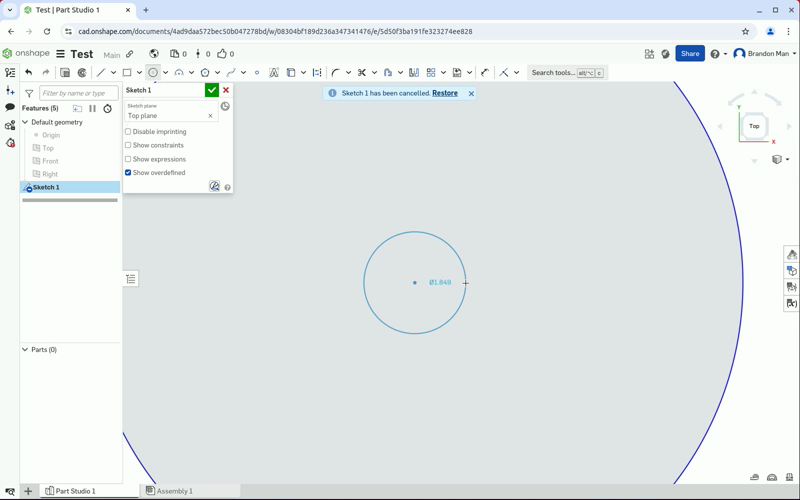
scroll(-6)
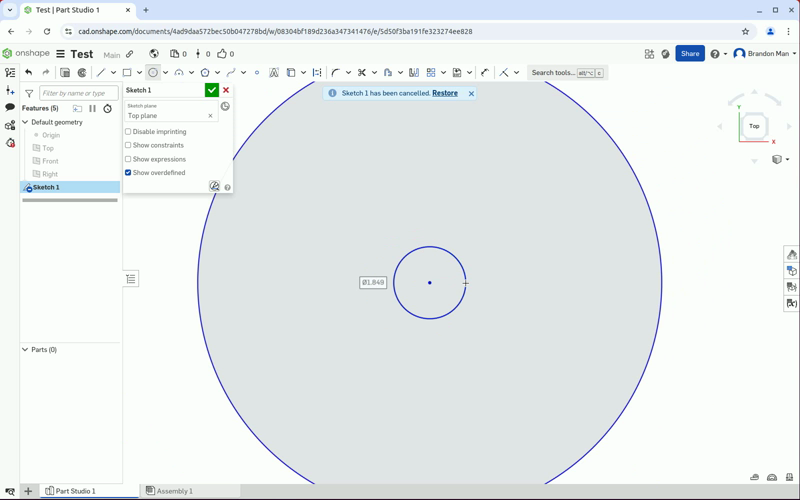
scroll(-6)
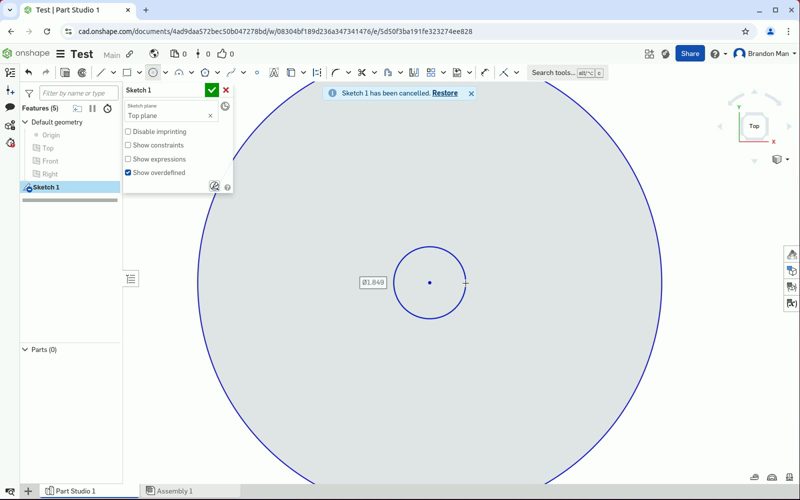
scroll(-6)
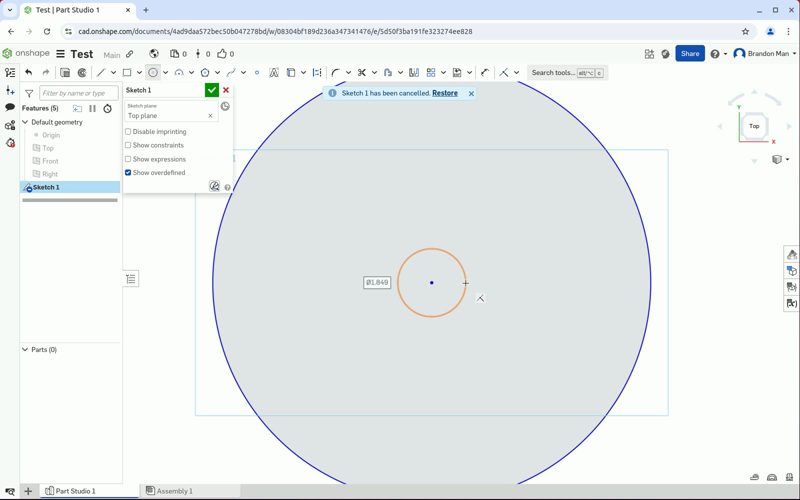
scroll(-6)
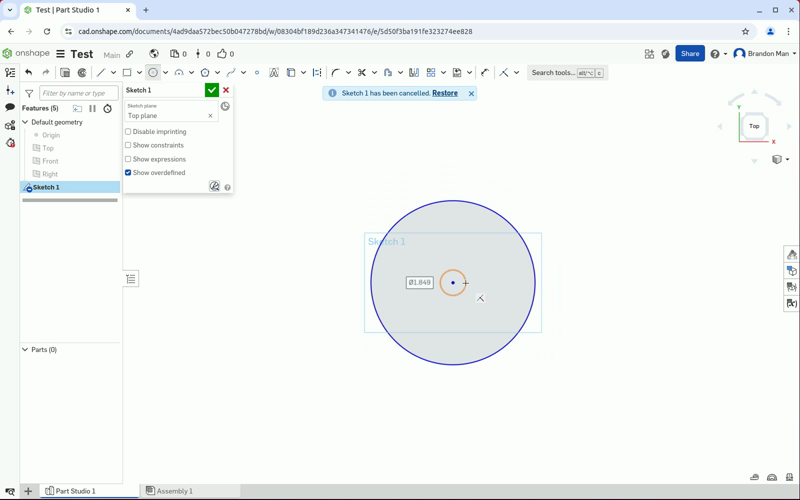
scroll(-6)
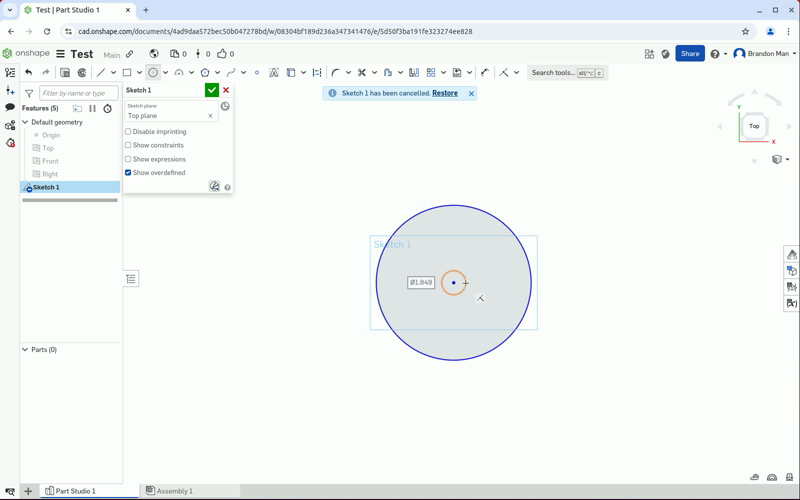
scroll(-6)
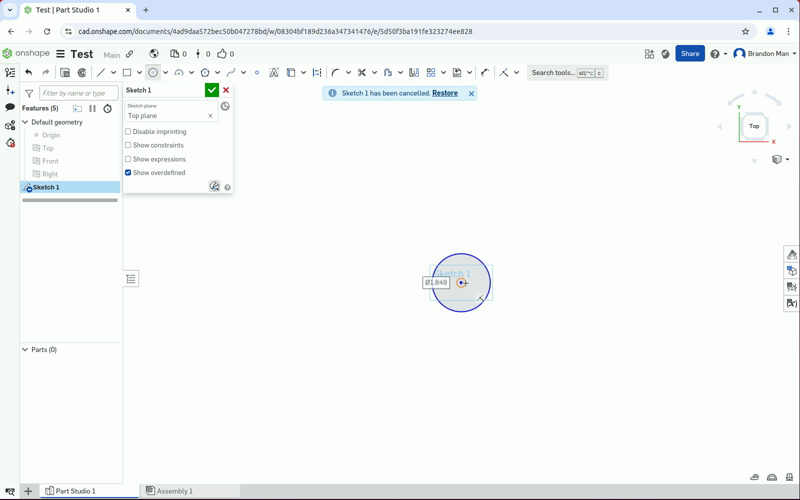
key(esc)
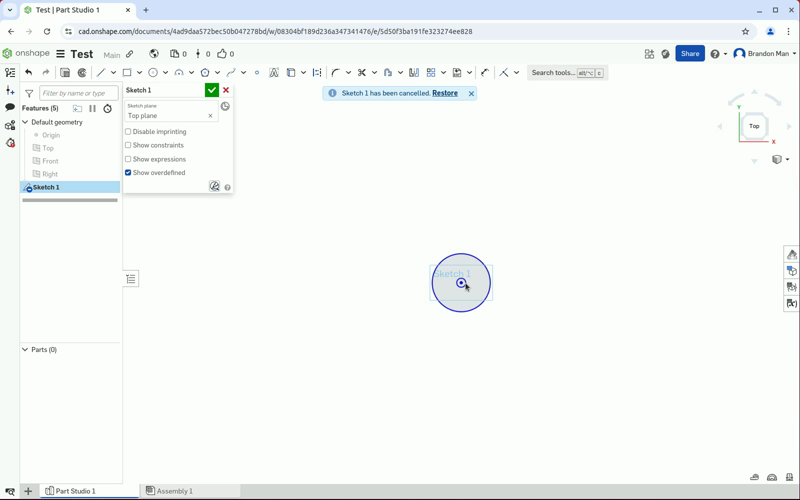
mouse_move(473, 266)
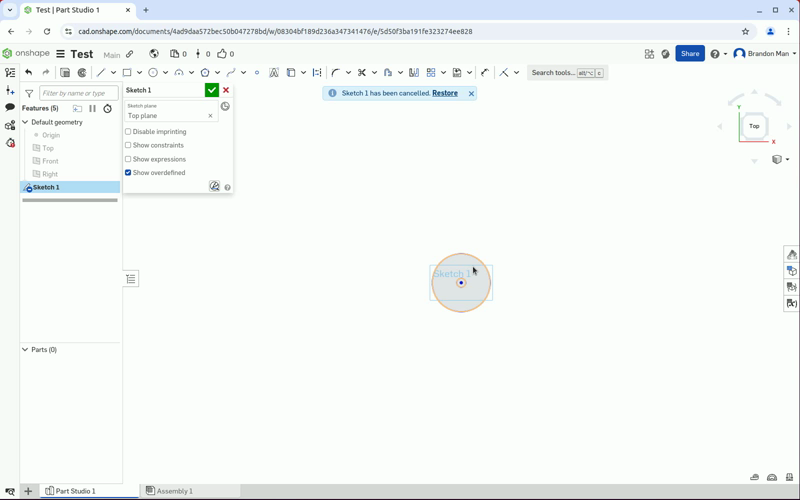
click(473, 266)
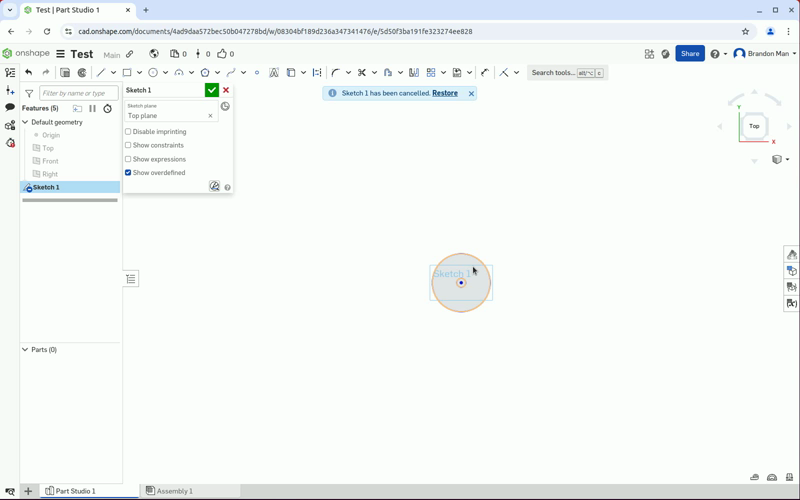
mouse_move(73, 352)
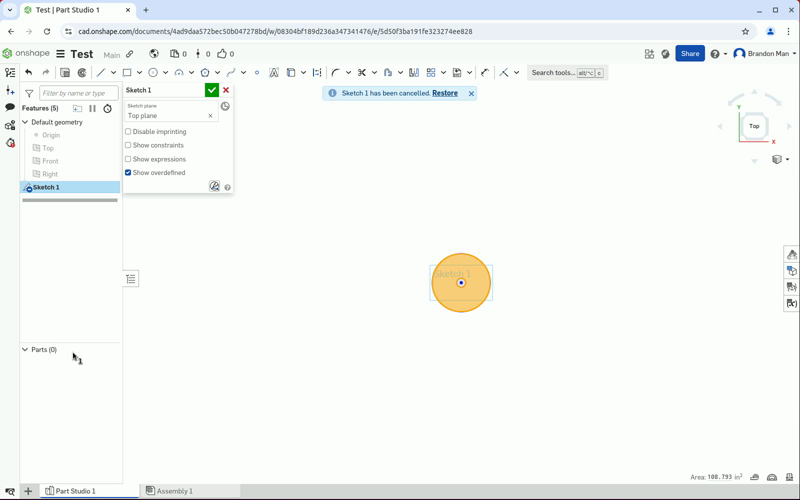
key(shift+y)
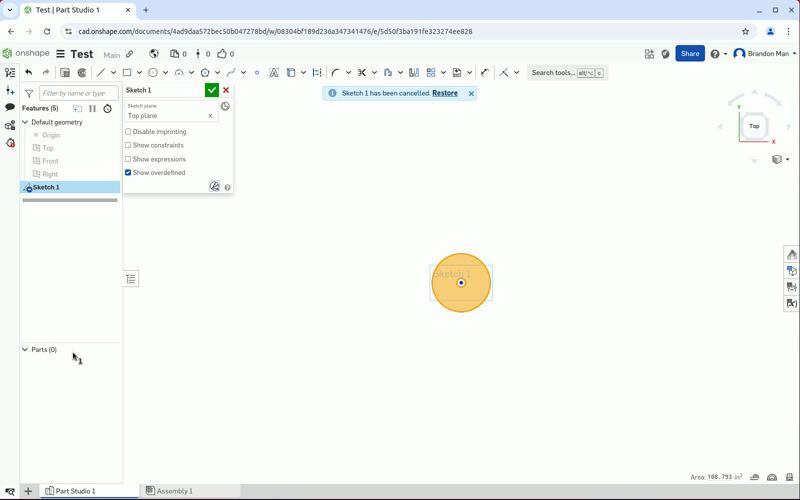
key(shift+e)
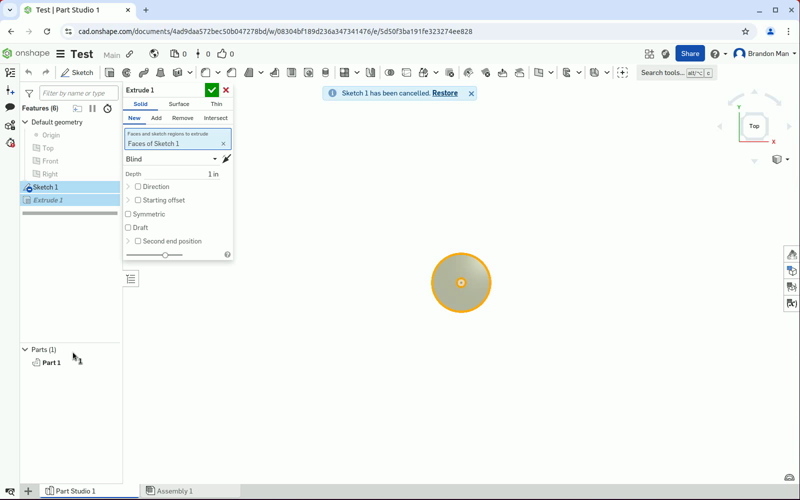
mouse_move(143, 106)
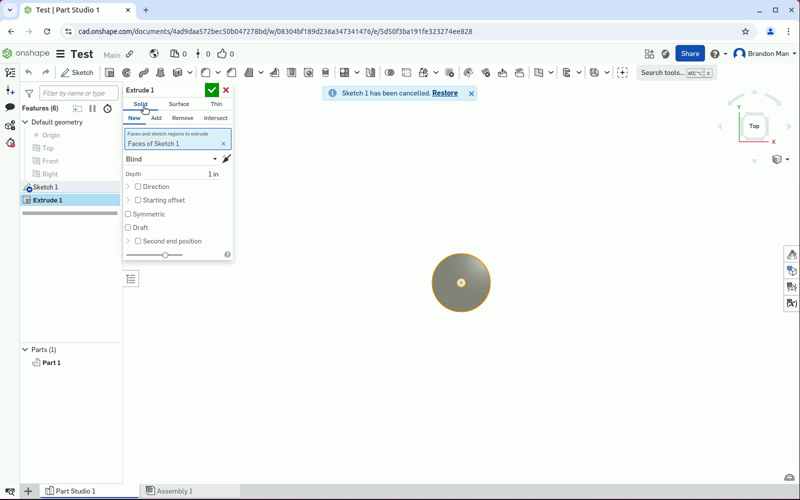
click(143, 106)
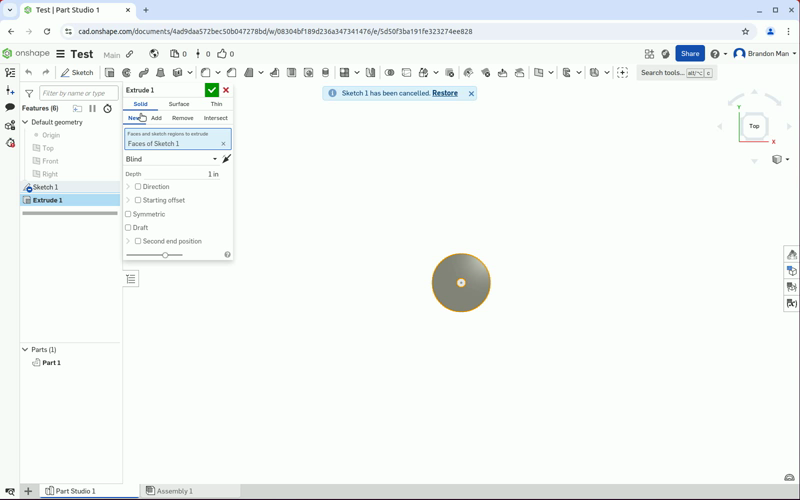
mouse_move(137, 120)
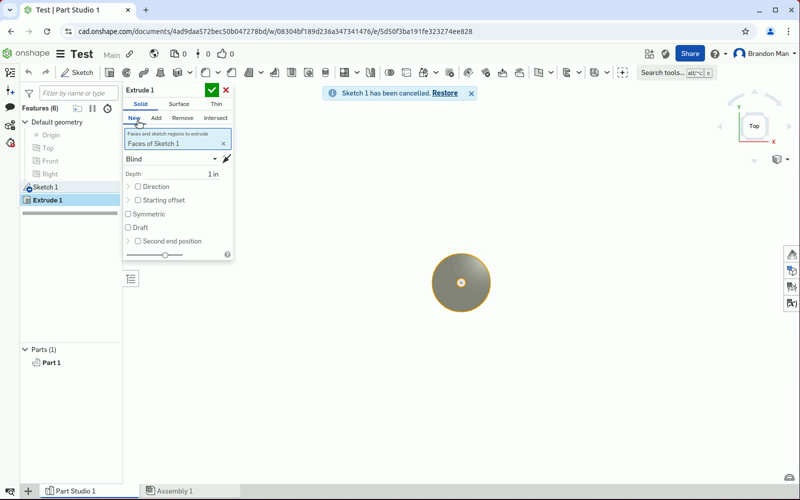
click(137, 120)
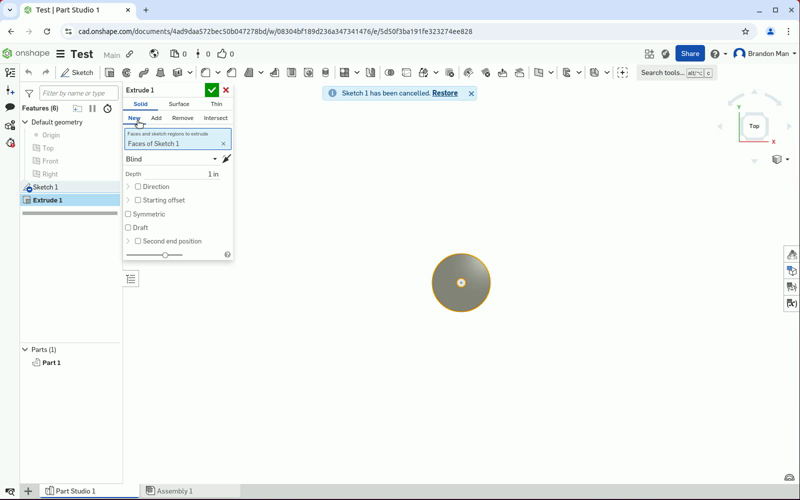
key(tab, 4)
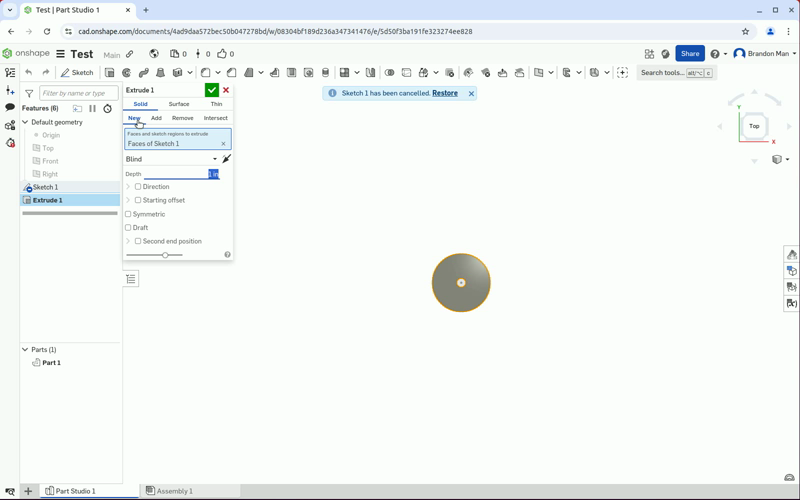
text(0.963)
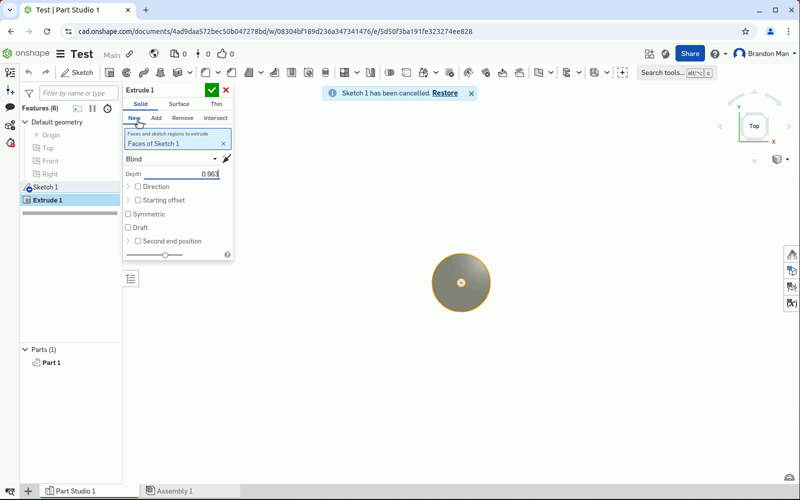
key(enter)
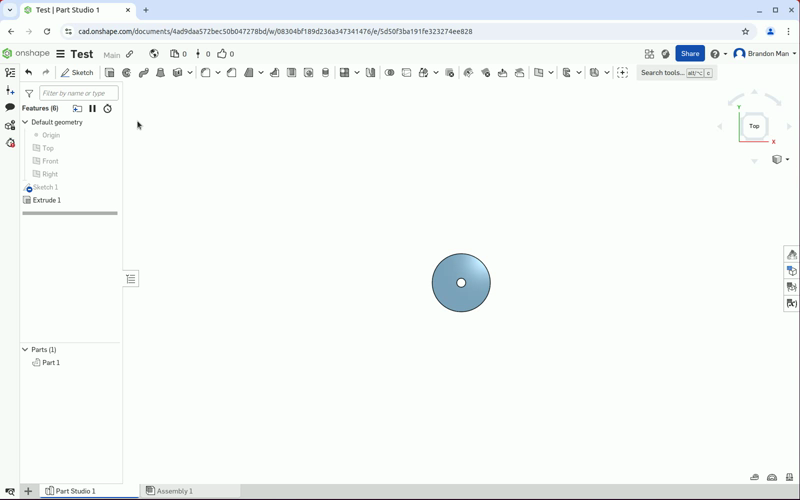
key(shift+h)
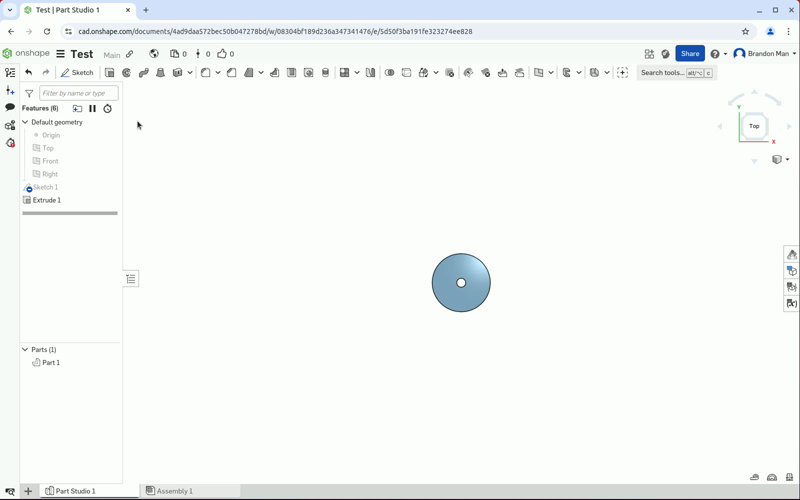
key(shift+h)
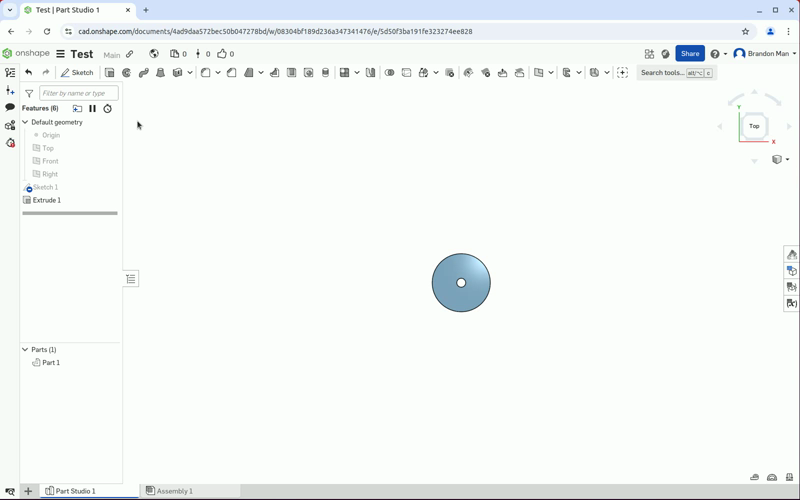
mouse_move(73, 189)
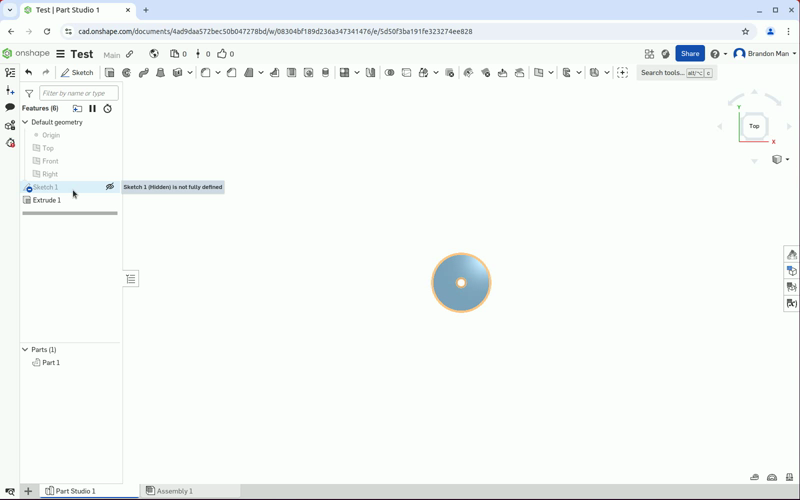
click(73, 189)
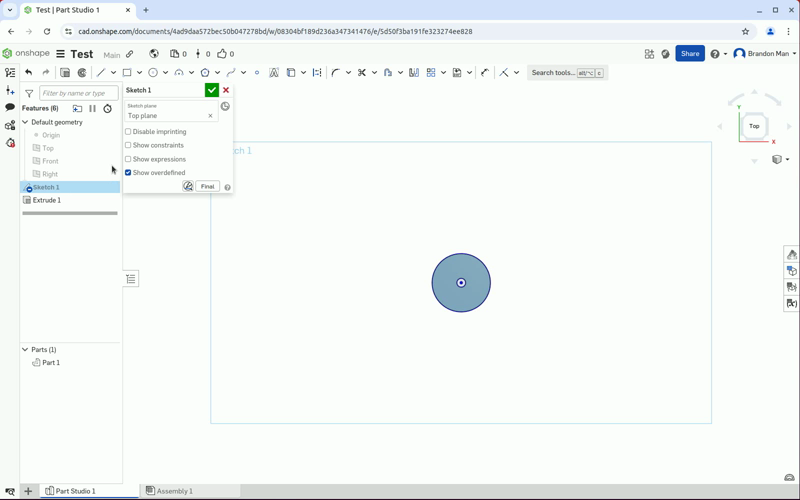
mouse_move(229, 92)
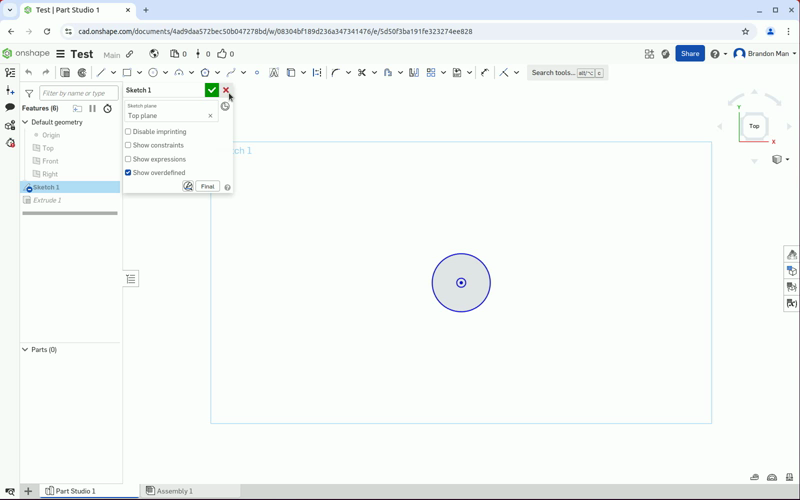
click(229, 92)
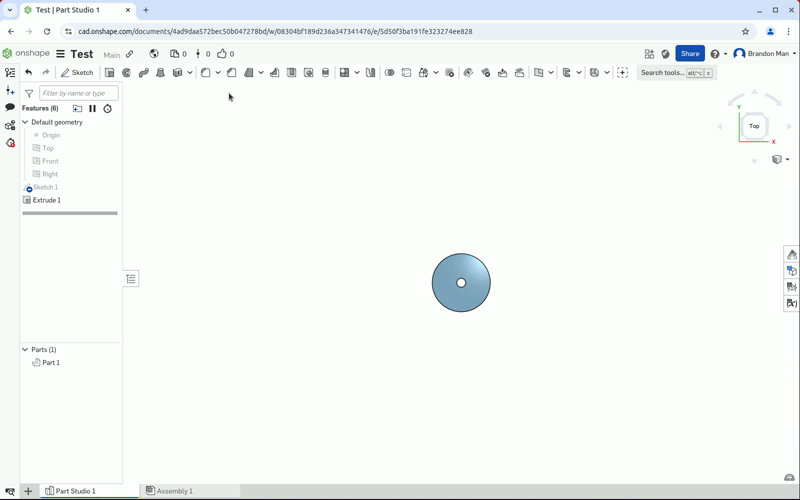
mouse_move(541, 75)
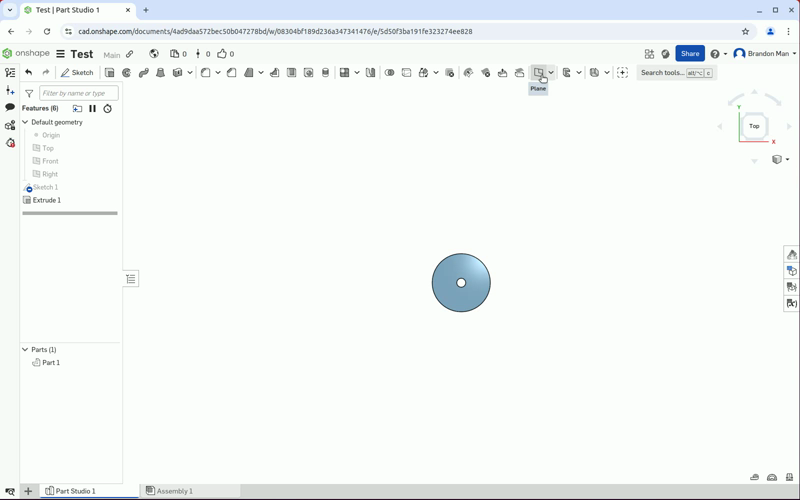
click(541, 75)
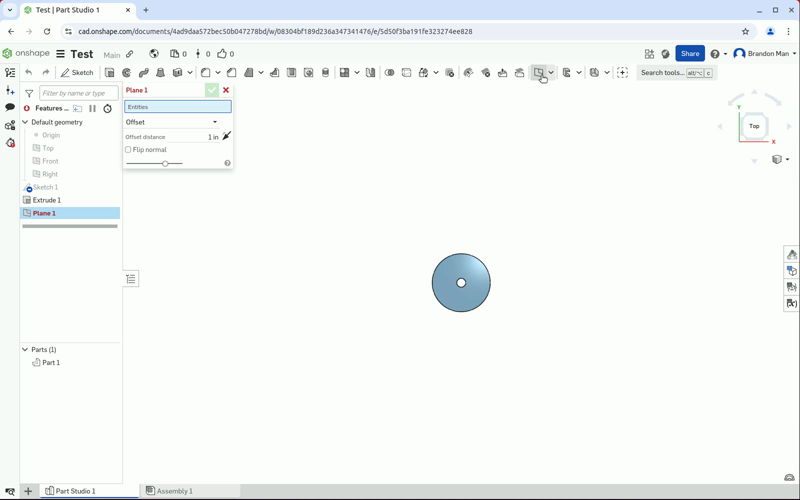
mouse_move(73, 150)
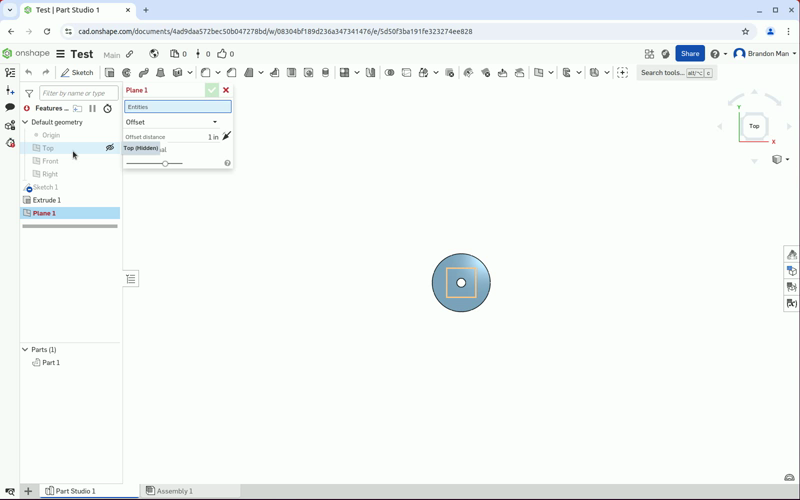
click(73, 150)
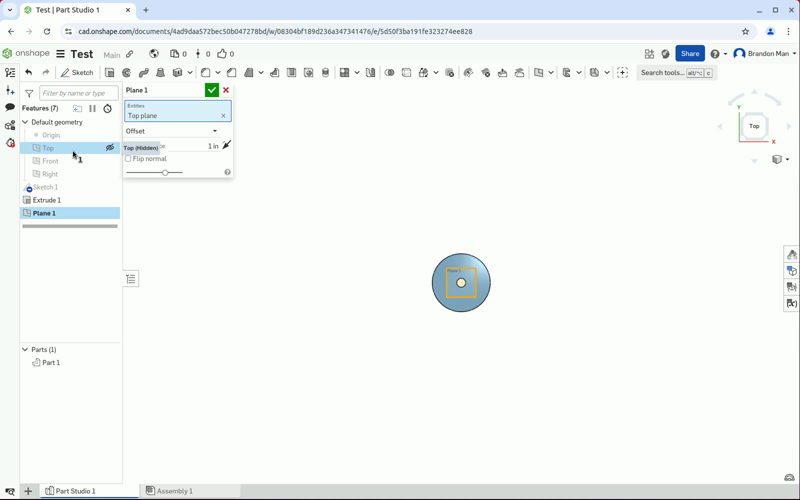
key(tab, 2)
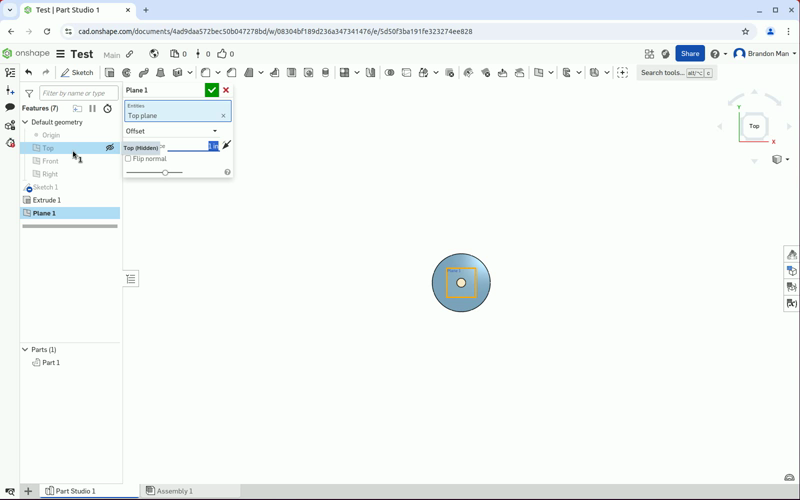
text(0.955)
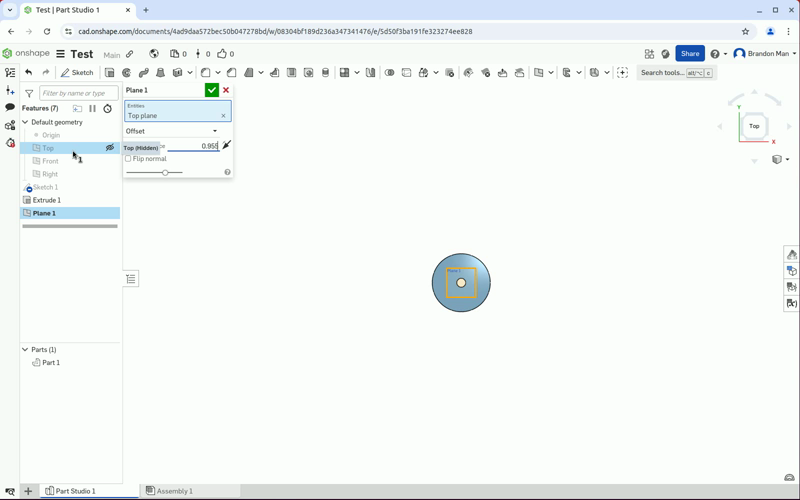
key(enter, 2)
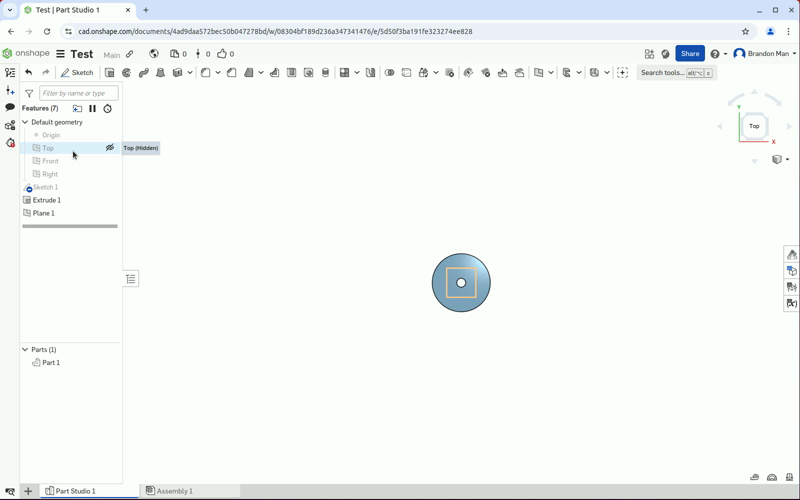
key(shift+s)
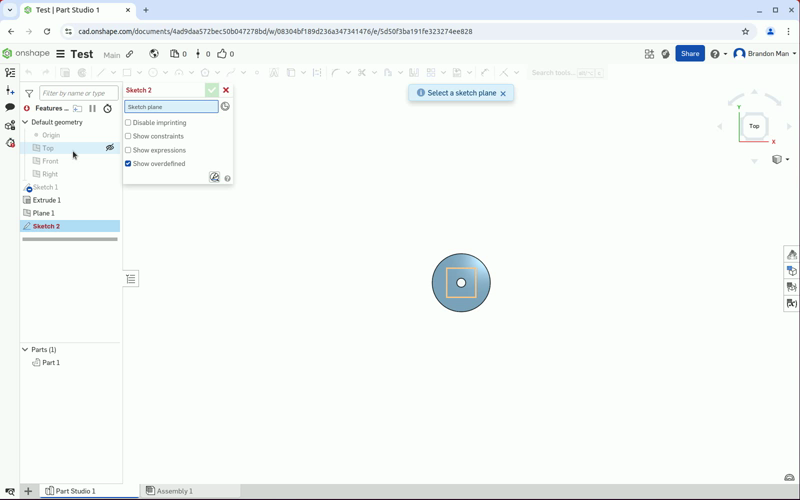
mouse_move(73, 215)
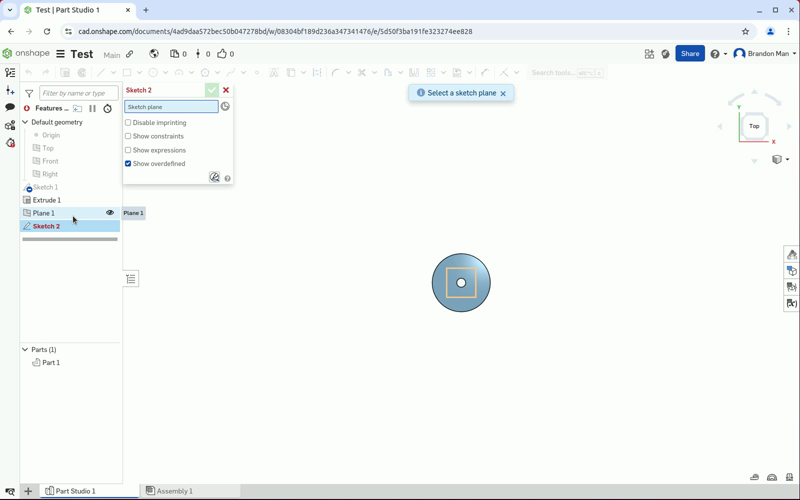
click(73, 215)
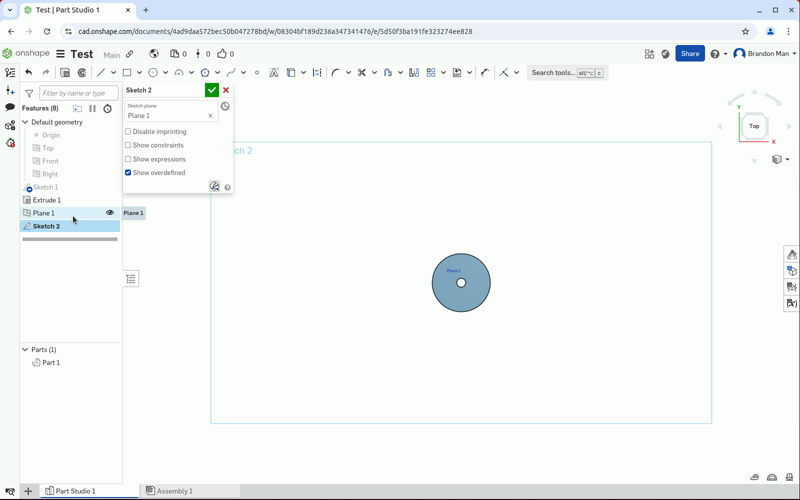
mouse_move(73, 352)
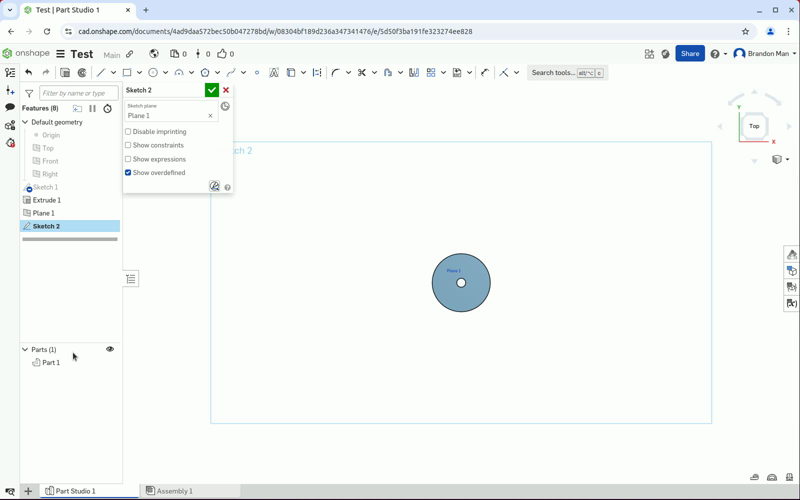
key(y)
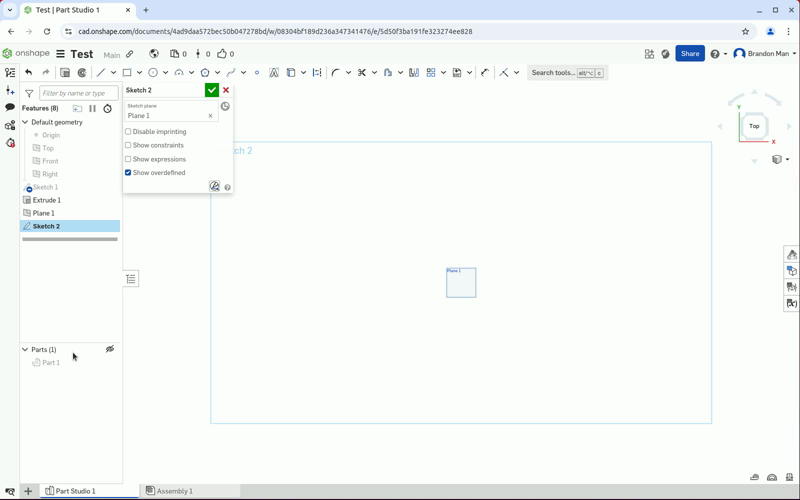
key(c)
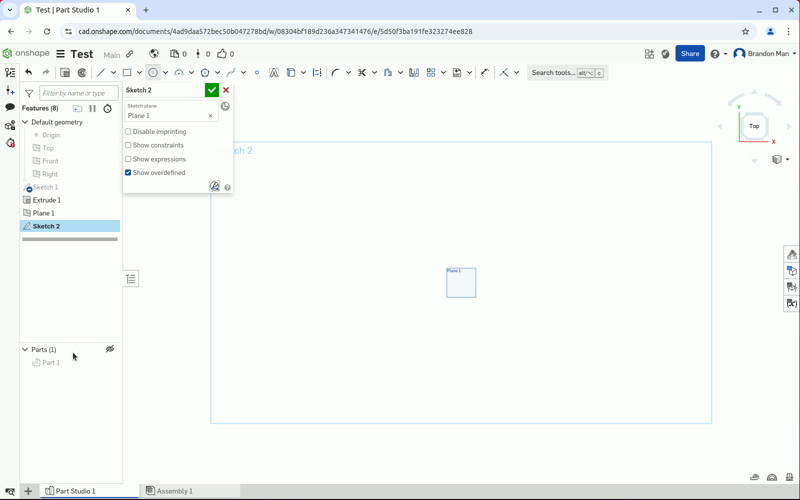
key_down(shift)
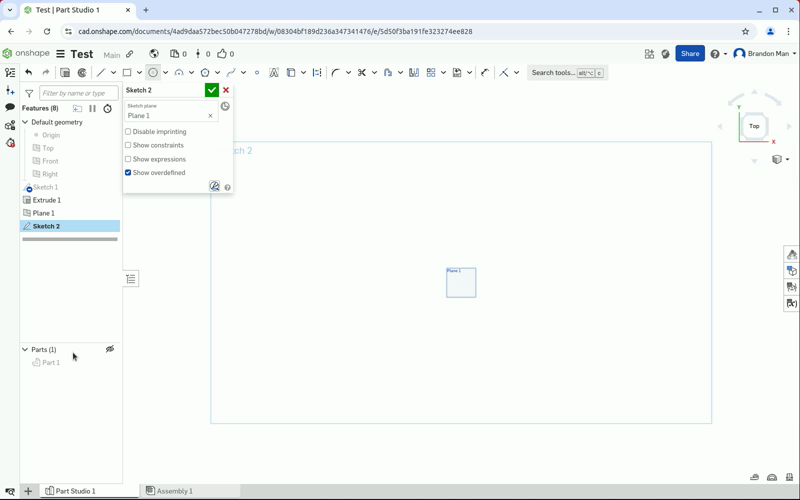
mouse_move(461, 282)
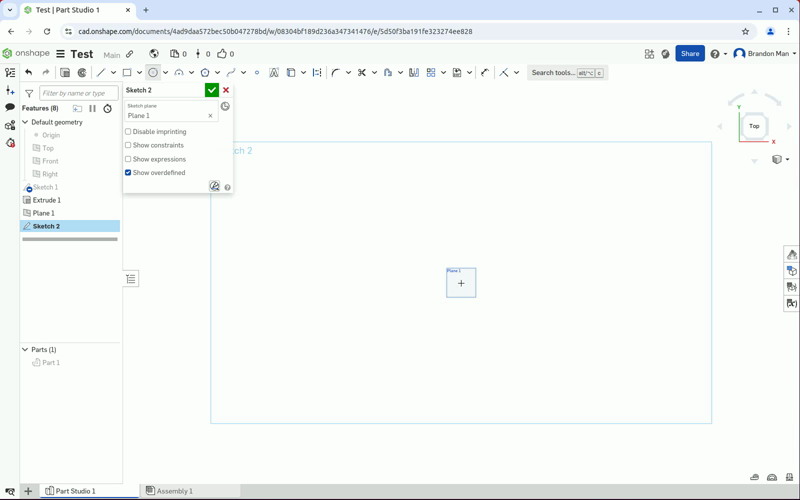
click(461, 282)
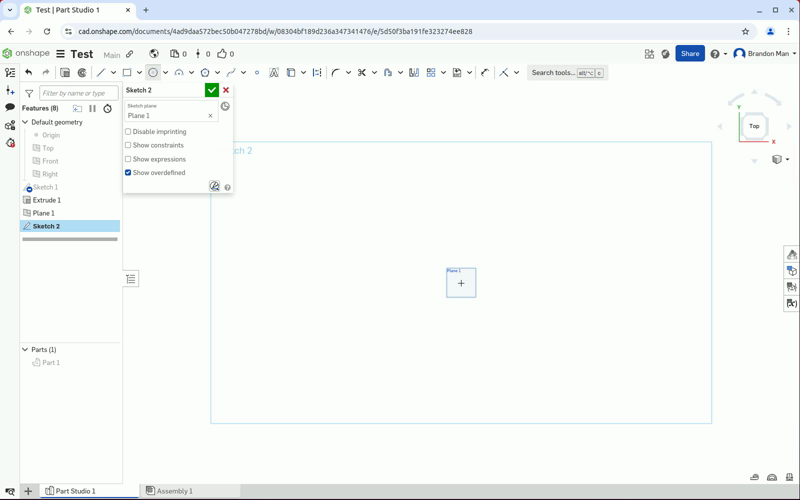
key_up(shift)
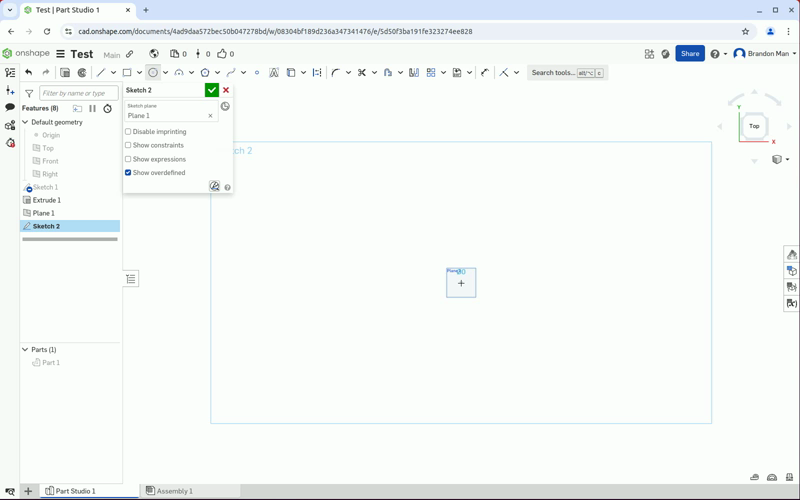
mouse_move(490, 282)
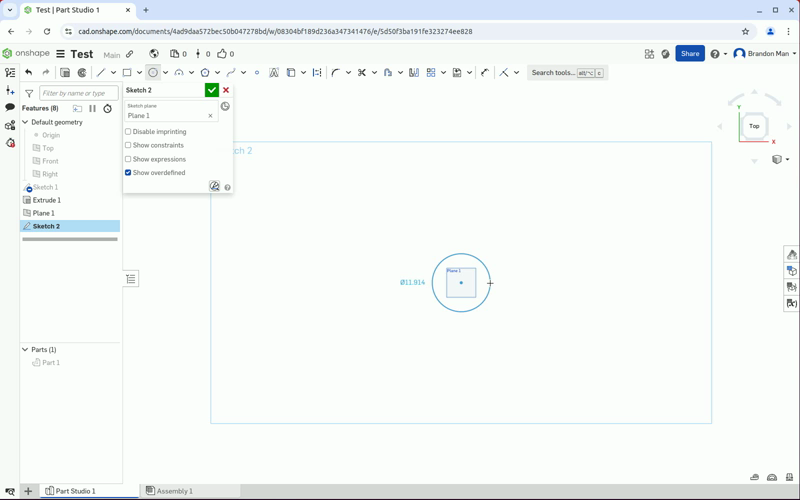
click(490, 282)
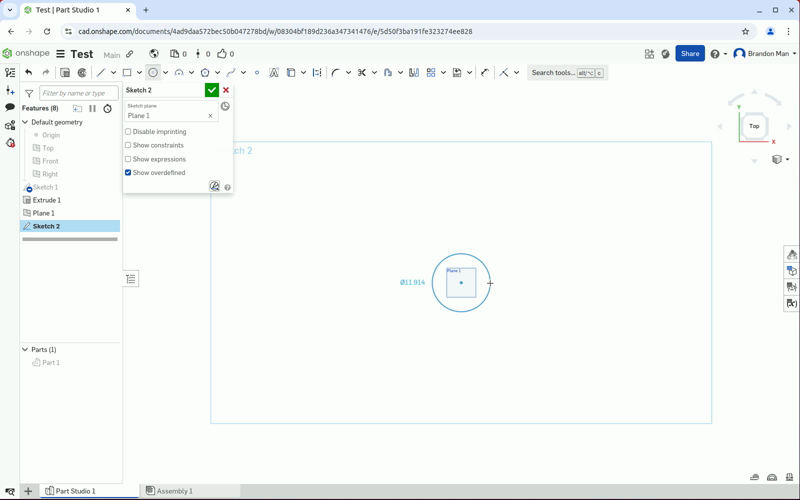
key(esc)
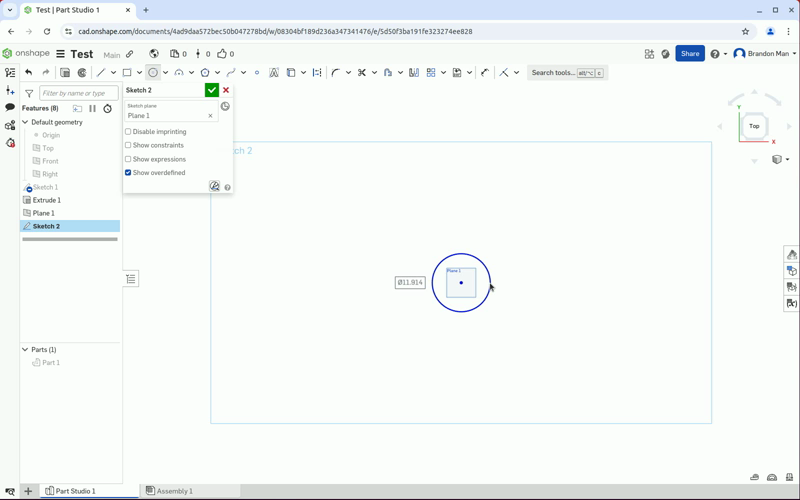
key(c)
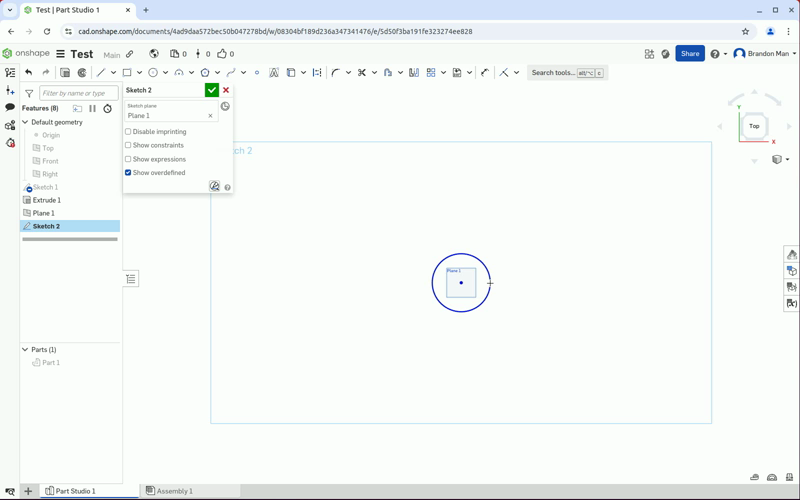
key_down(shift)
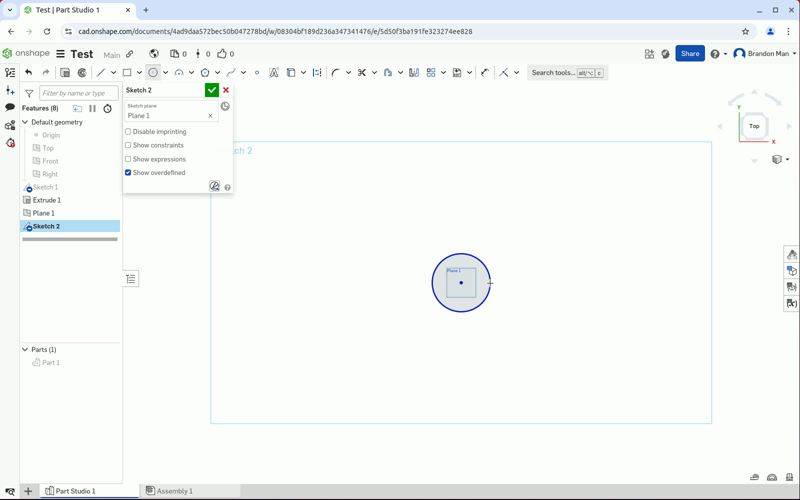
mouse_move(461, 282)
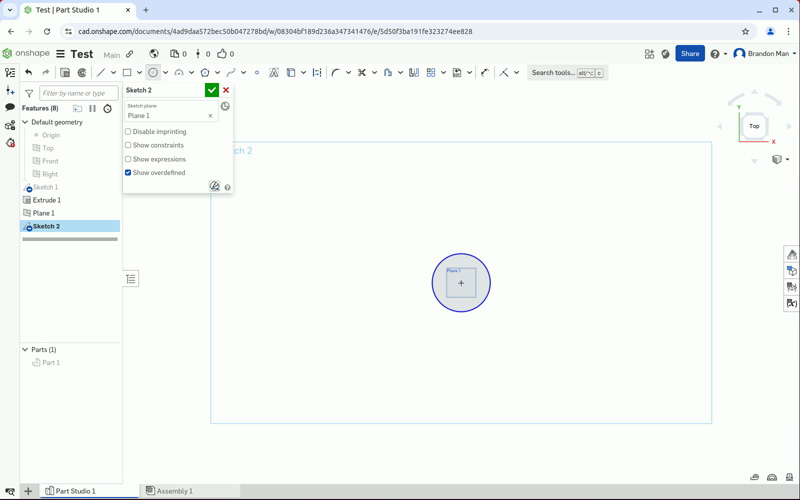
click(461, 282)
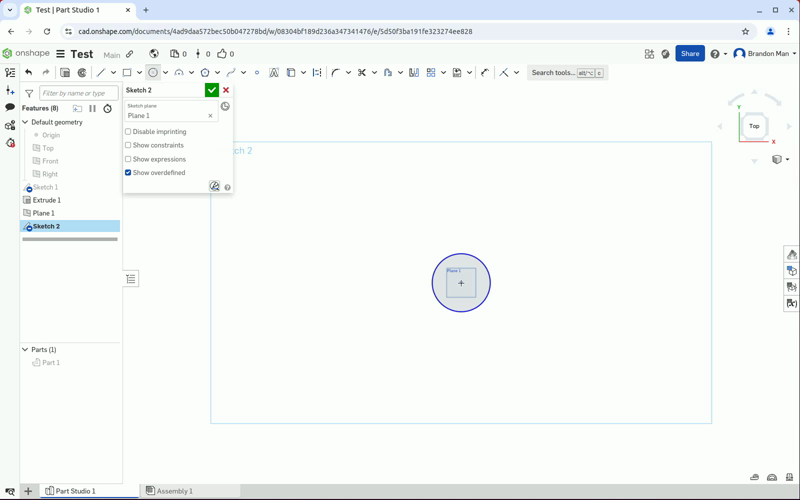
key_up(shift)
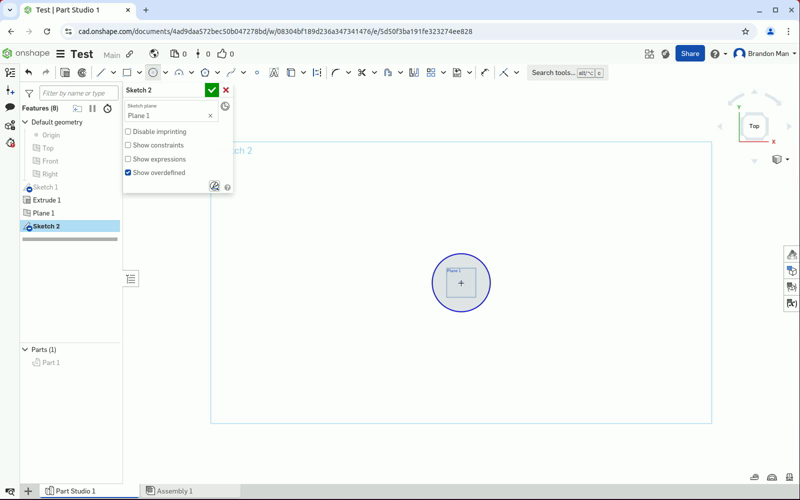
mouse_move(485, 282)
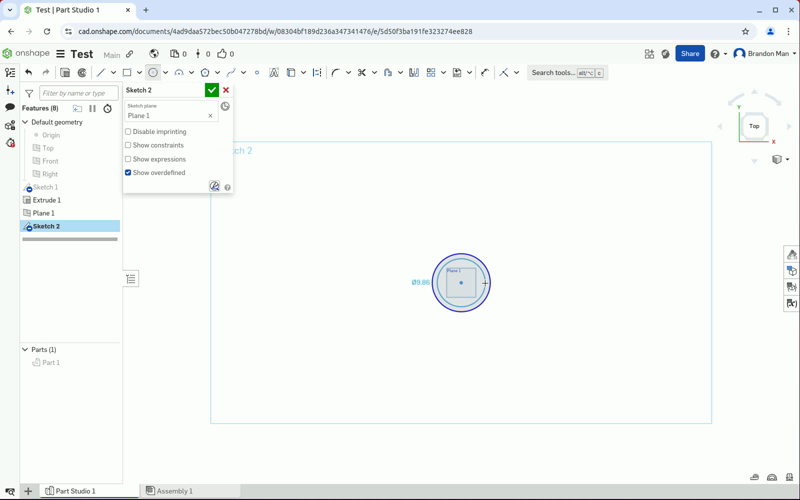
click(485, 282)
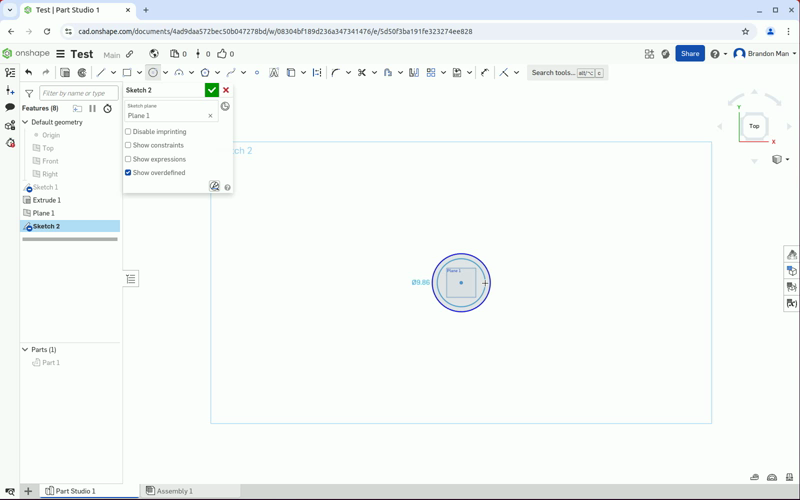
key(esc)
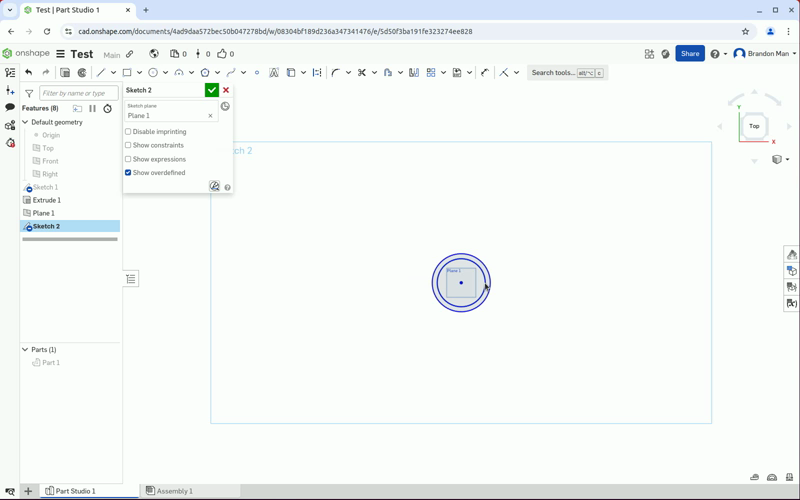
mouse_move(449, 305)
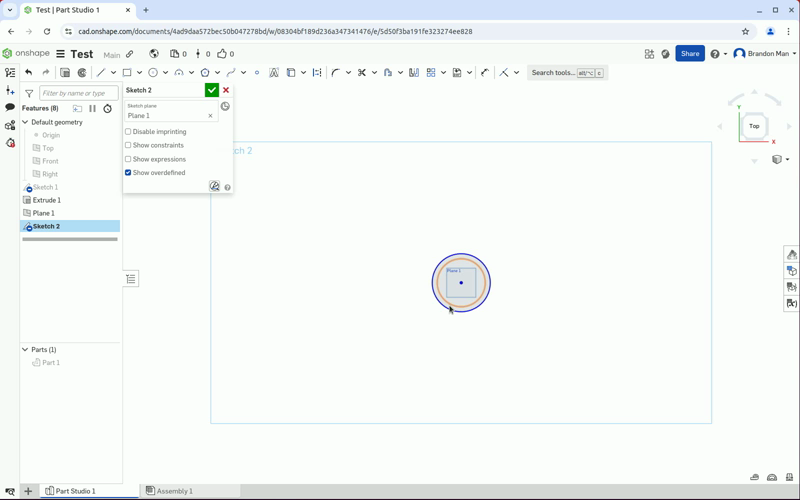
scroll(6)
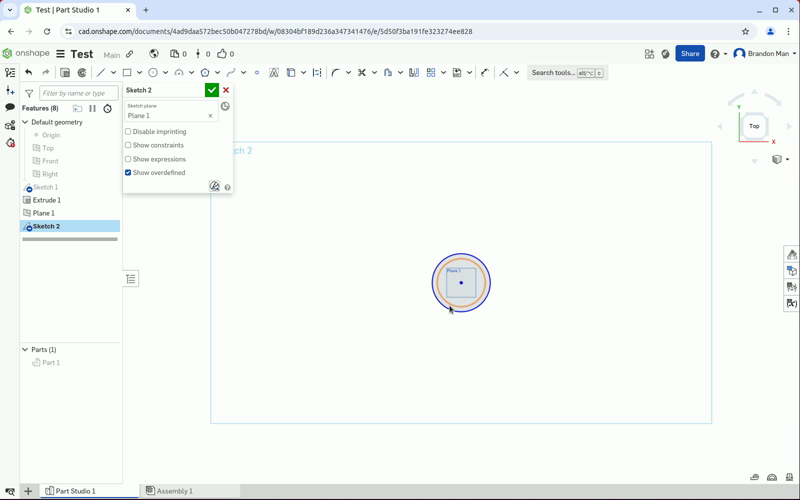
scroll(6)
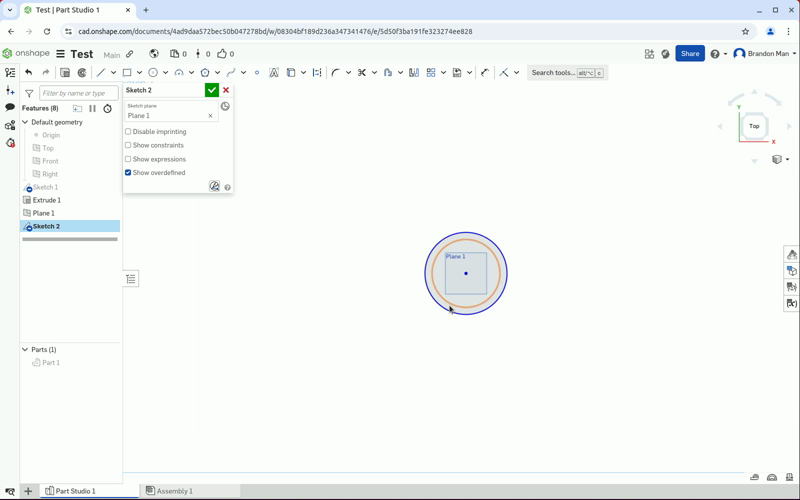
scroll(6)
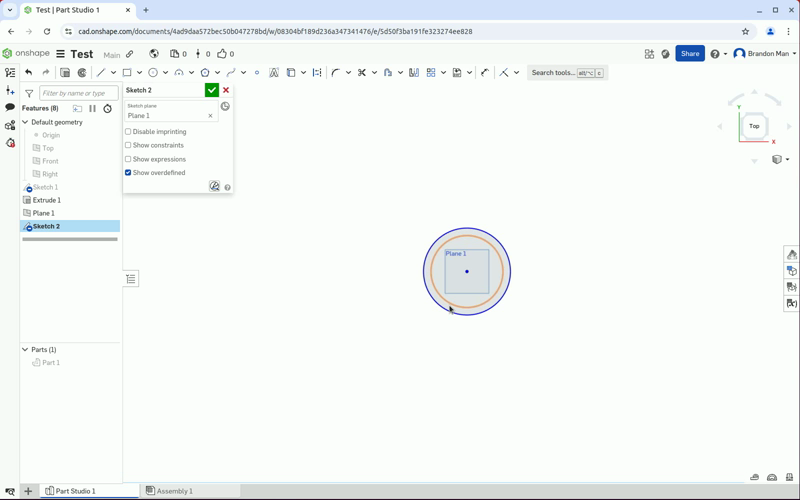
scroll(6)
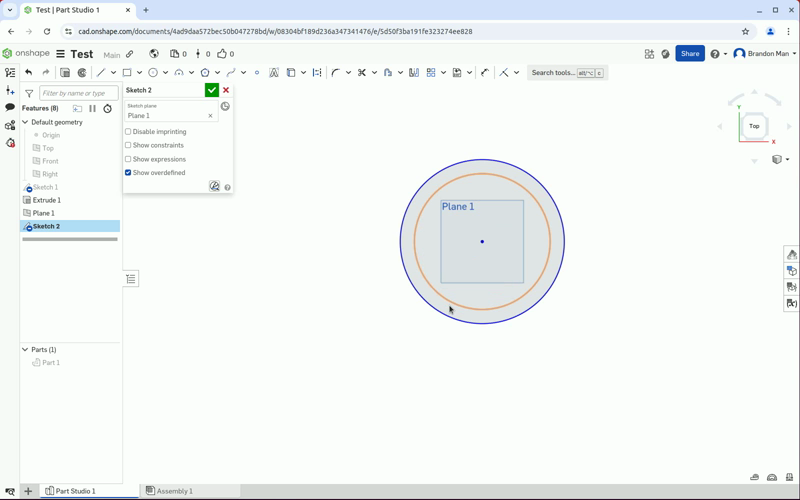
scroll(6)
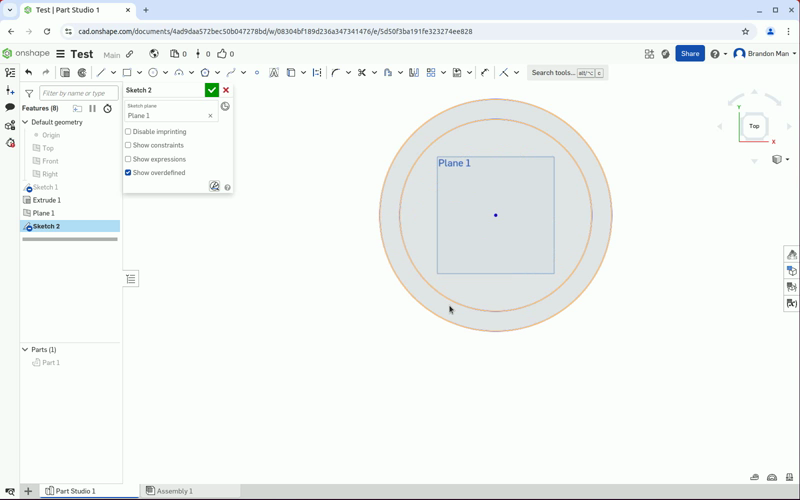
scroll(6)
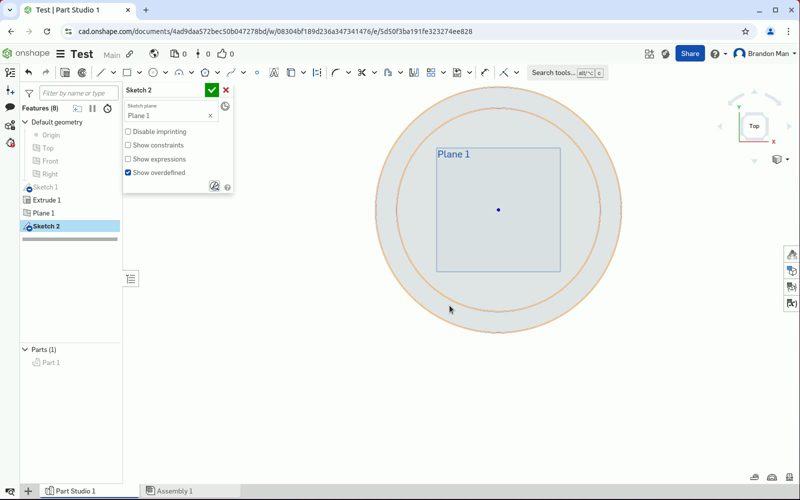
scroll(6)
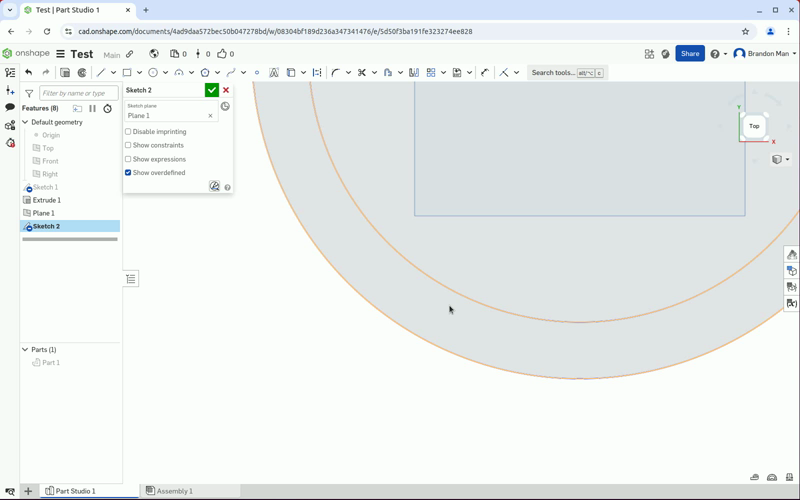
click(449, 305)
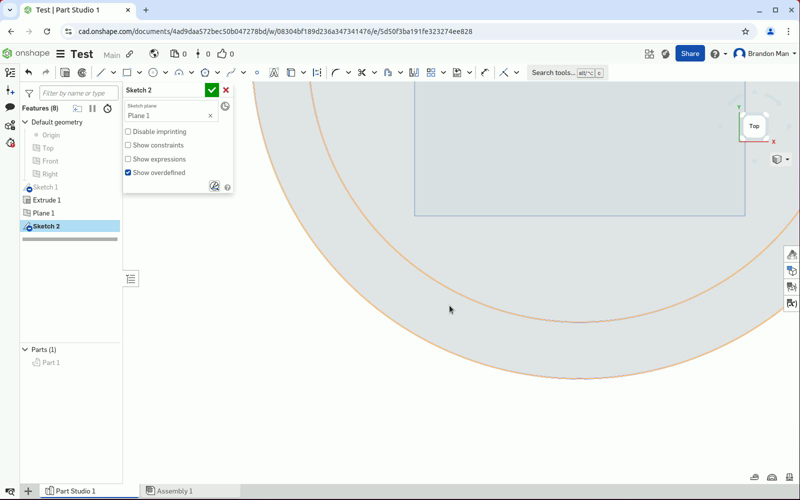
scroll(-6)
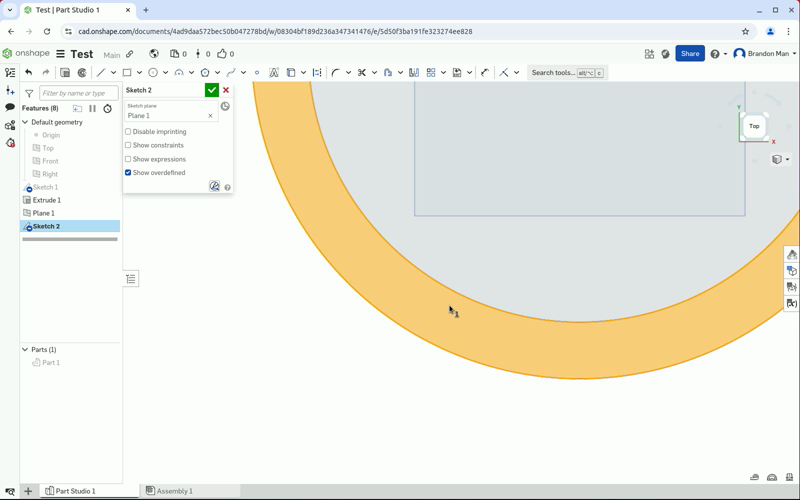
scroll(-6)
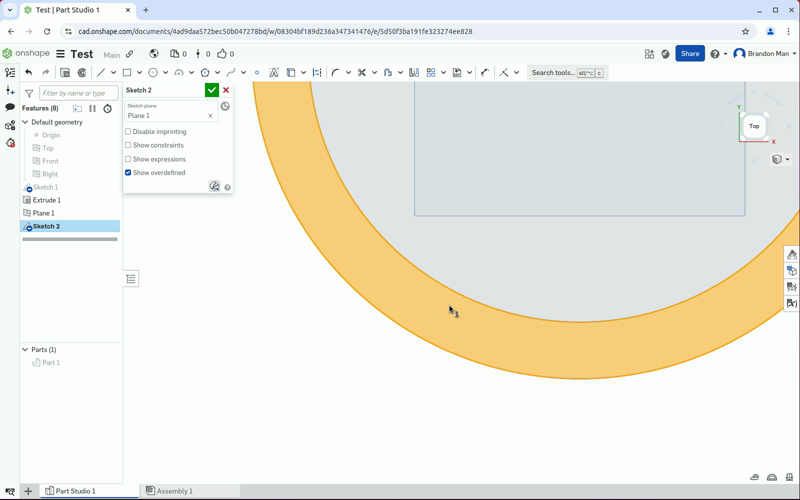
scroll(-6)
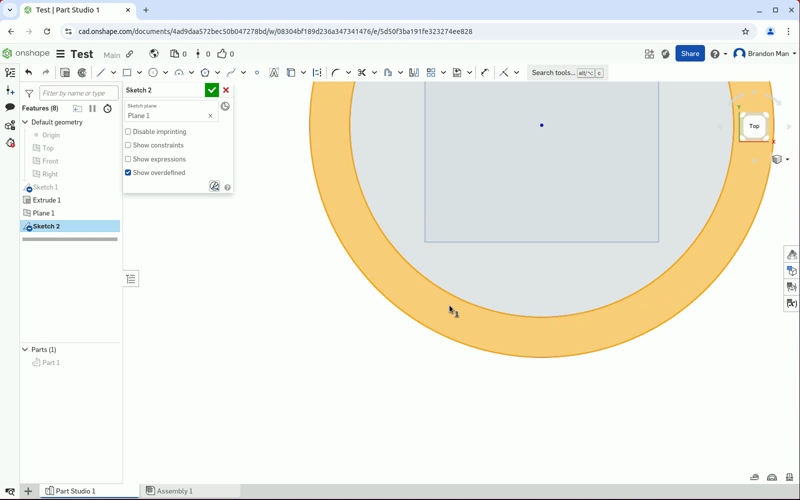
scroll(-6)
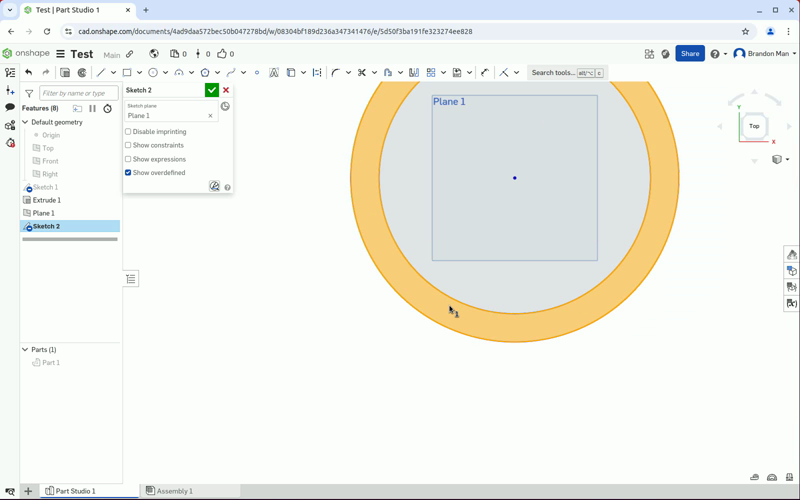
scroll(-6)
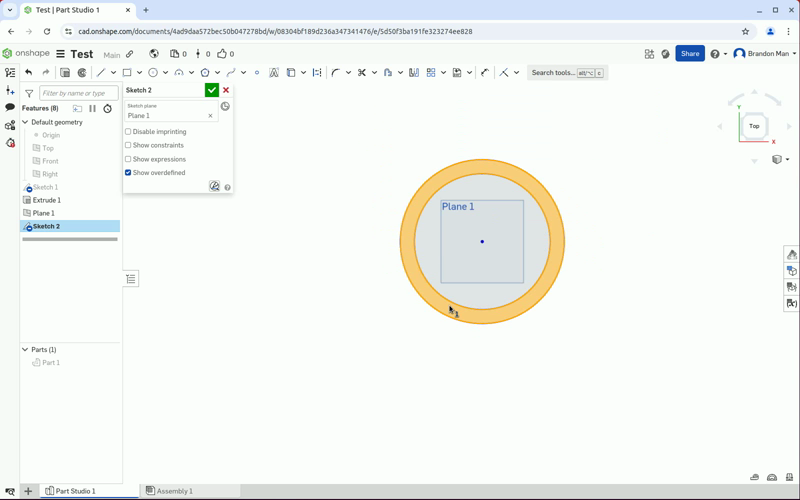
scroll(-6)
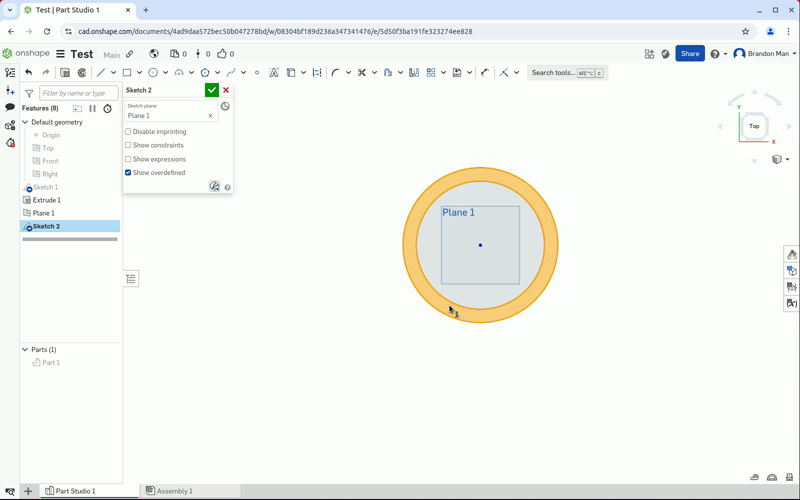
scroll(-6)
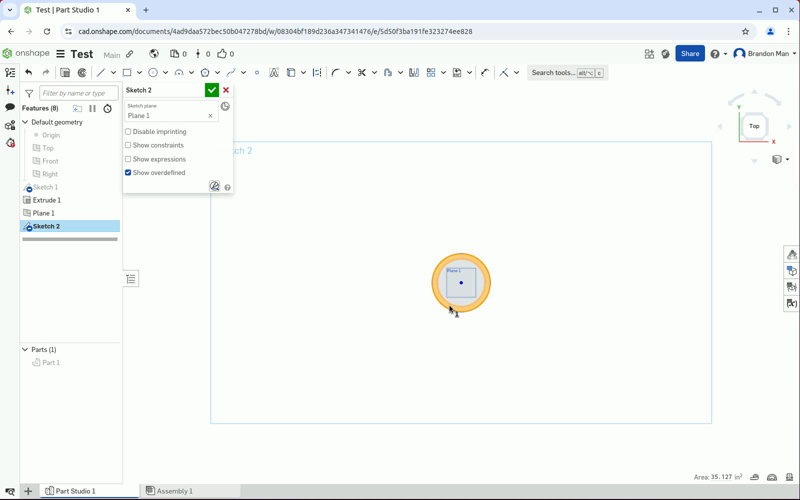
mouse_move(73, 352)
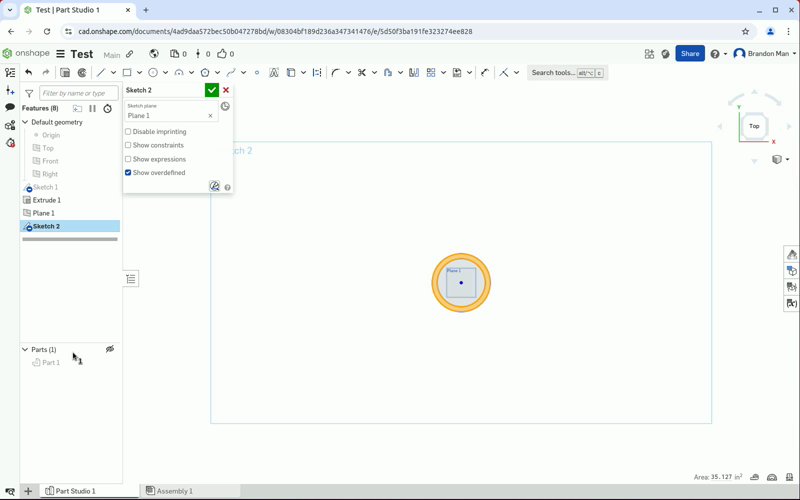
key(shift+y)
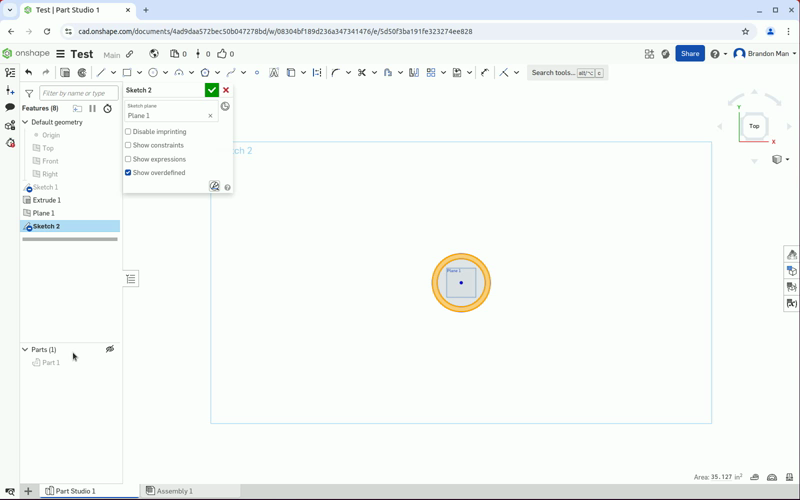
key(shift+e)
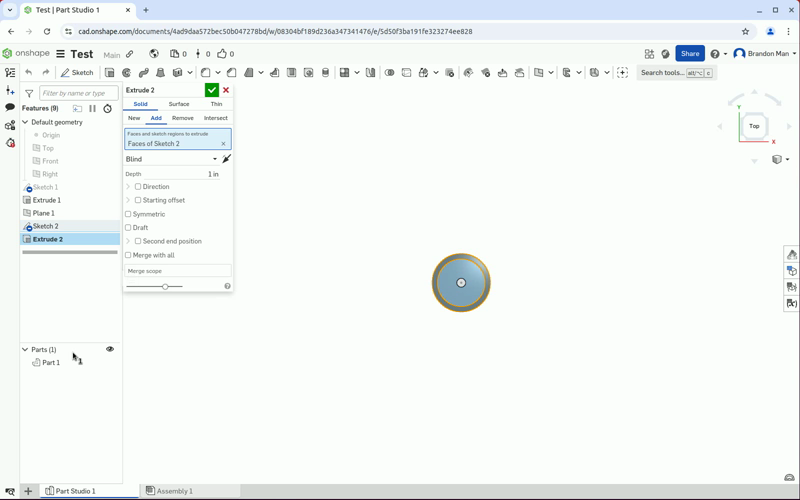
mouse_move(143, 106)
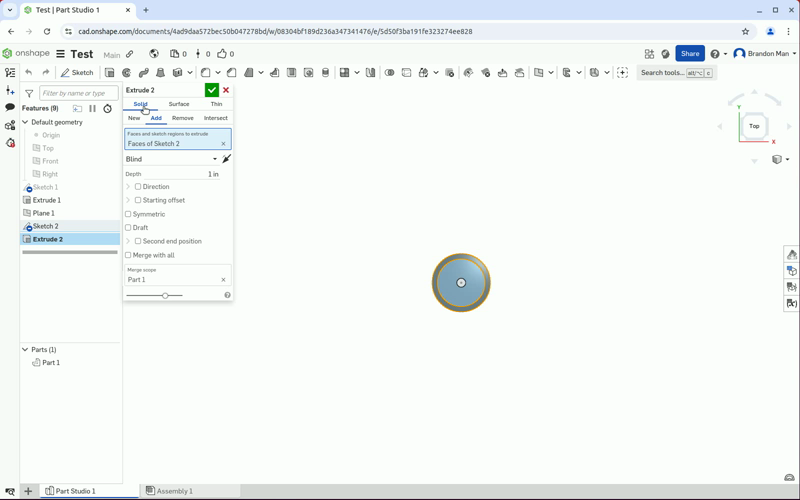
click(143, 106)
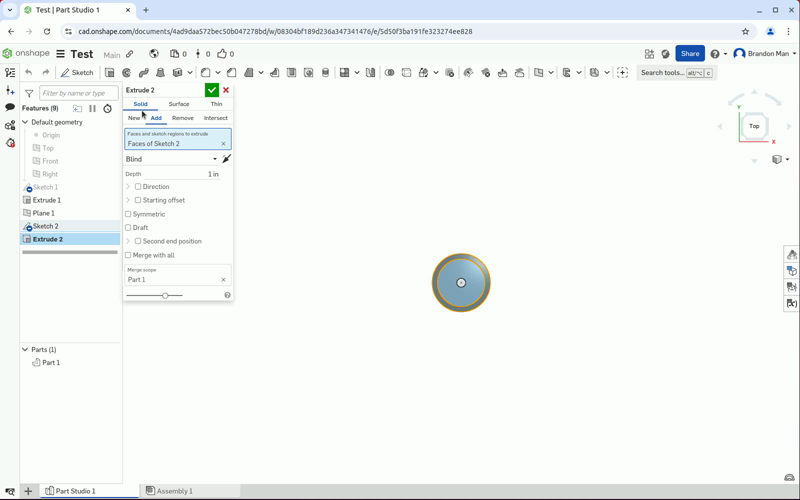
mouse_move(137, 120)
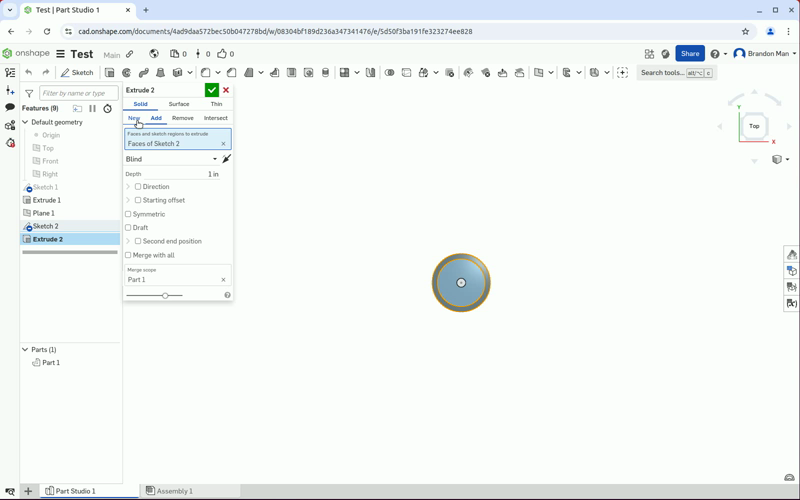
click(137, 120)
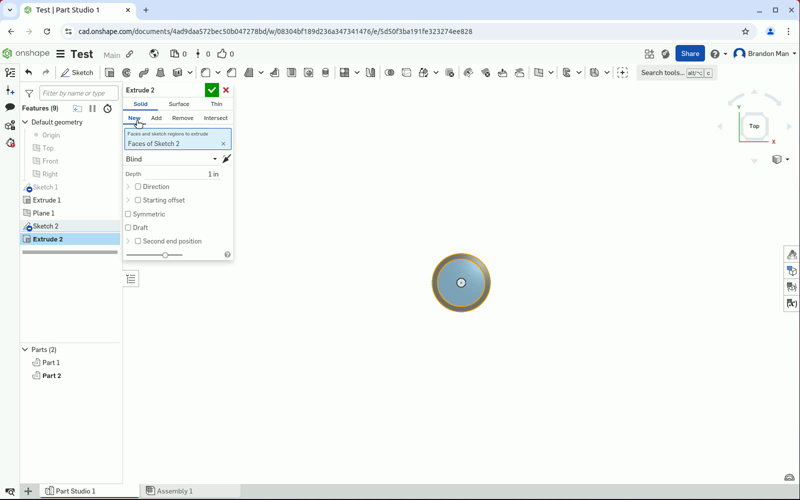
key(tab, 4)
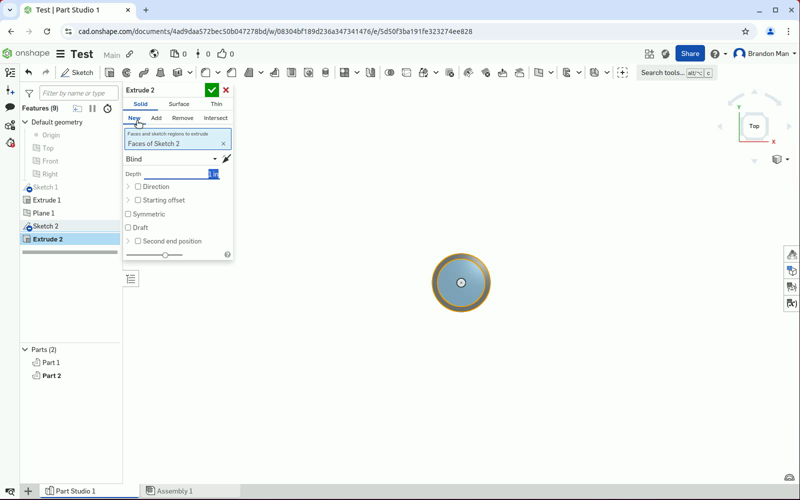
text(22.145)
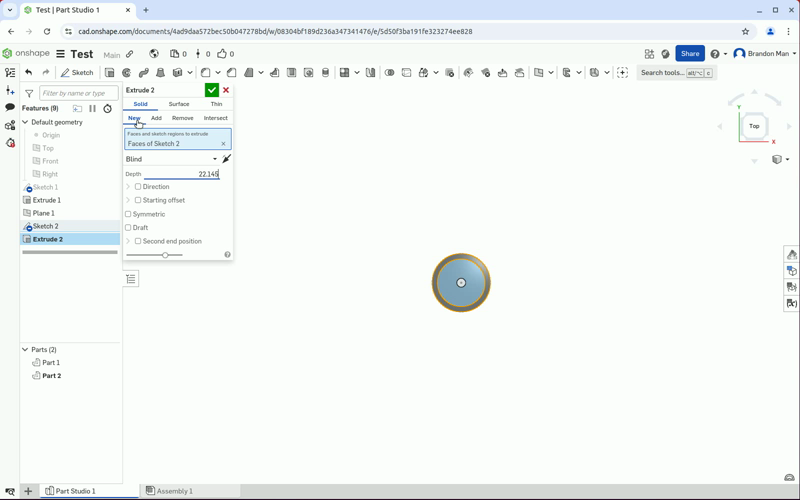
key(enter)
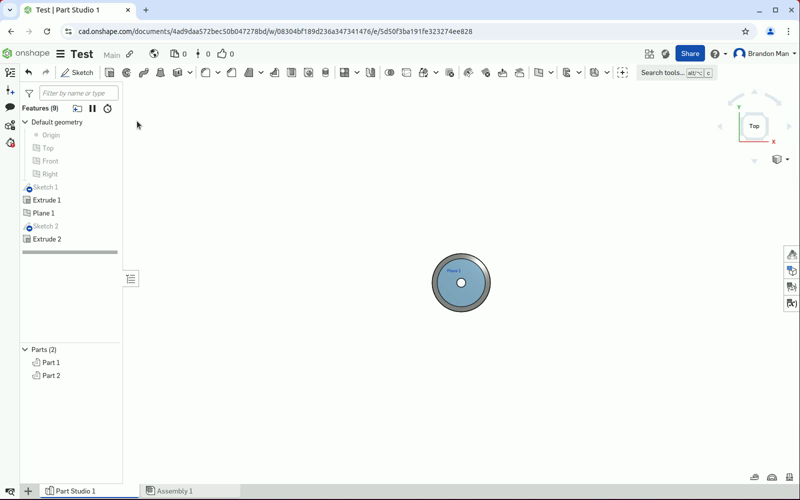
key(shift+h)
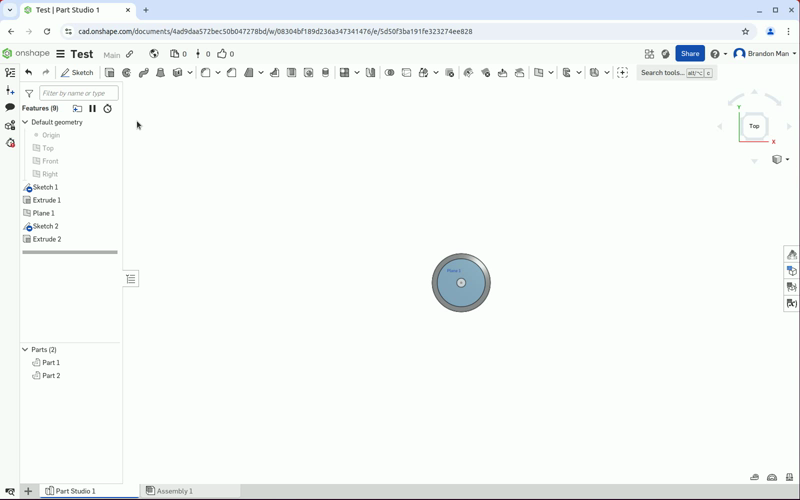
key(shift+h)
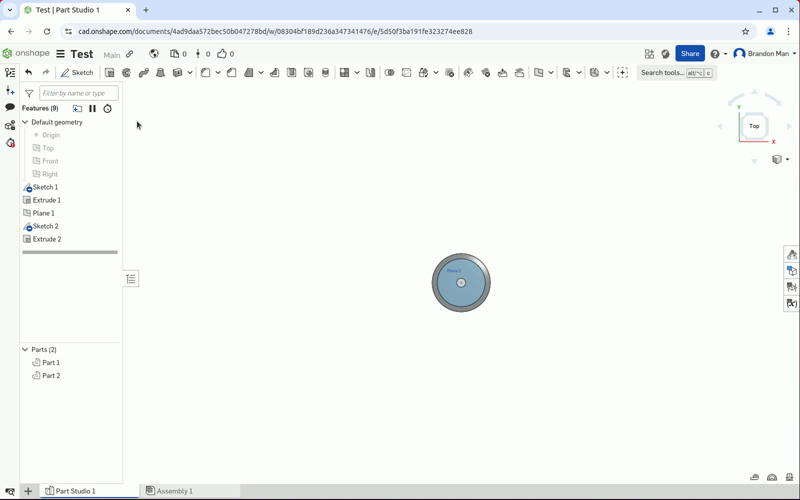
key(shift+7)
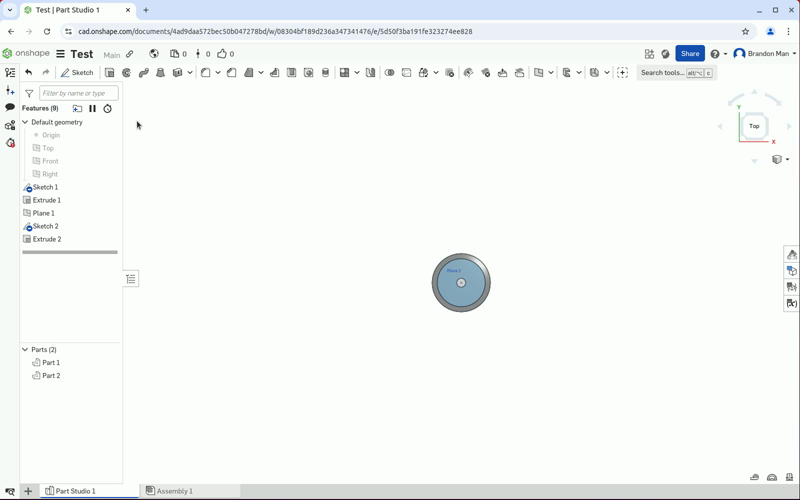
key(up, 3)
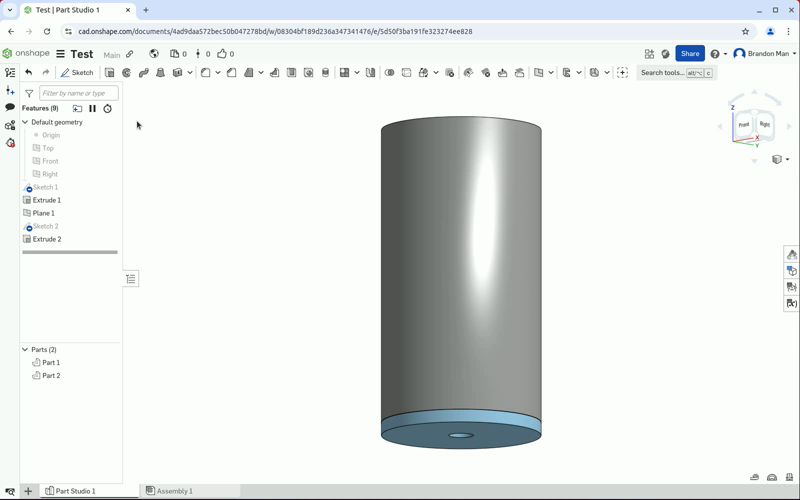
key(left, 3)
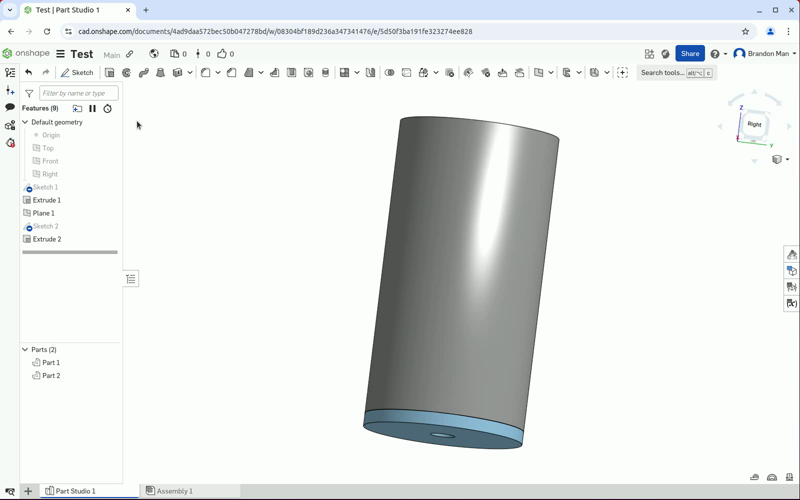
key(right, 3)
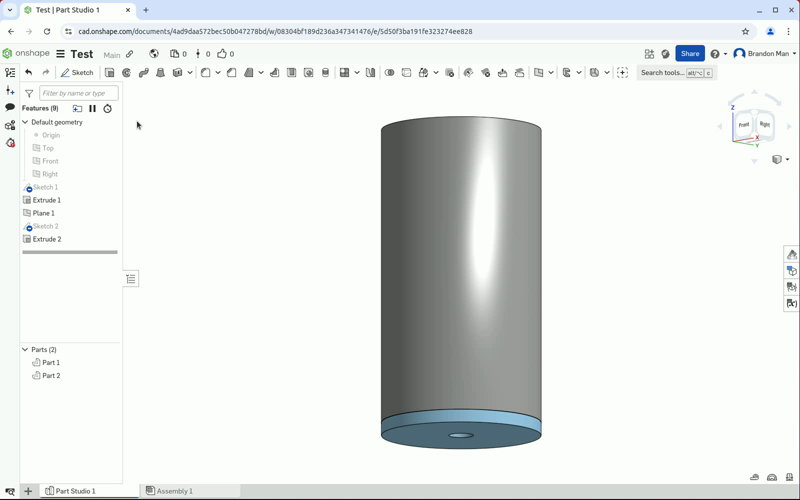
key(down, 3)
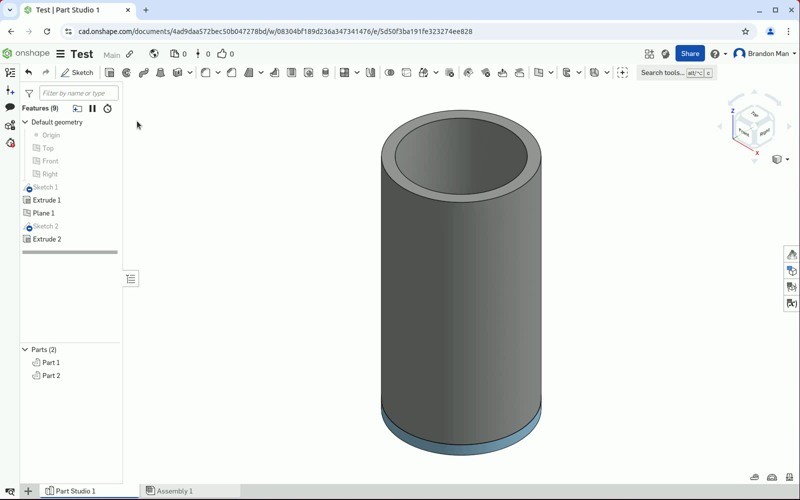
mouse_move(73, 189)
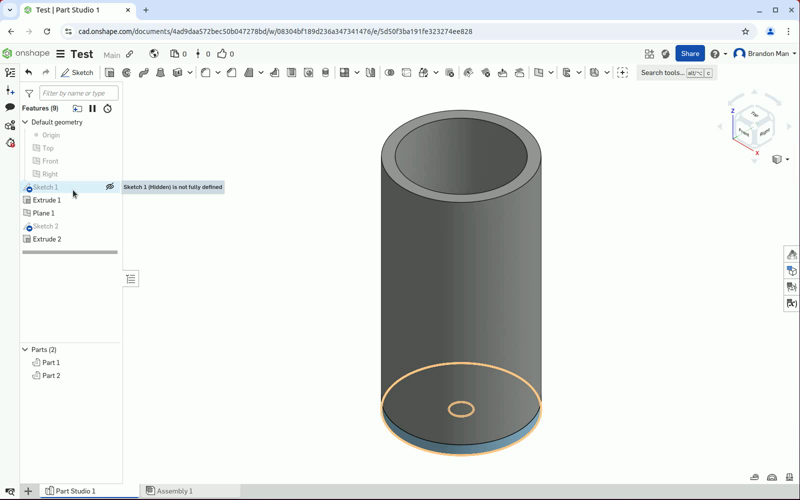
click(73, 189)